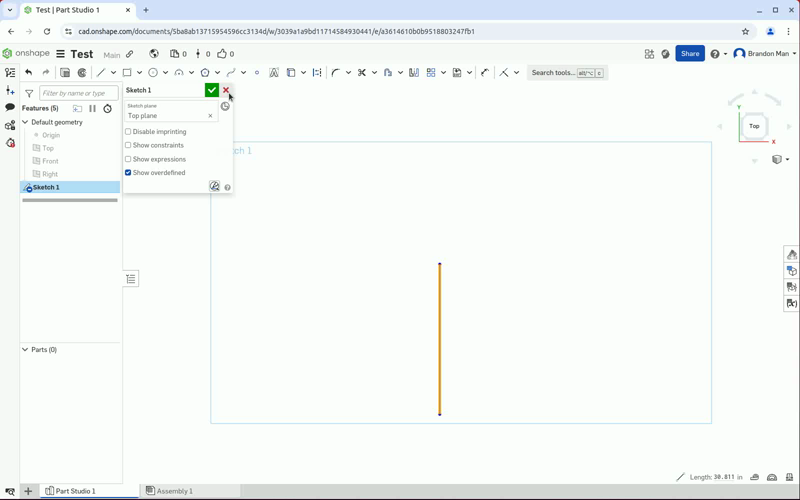
key(shift+h)
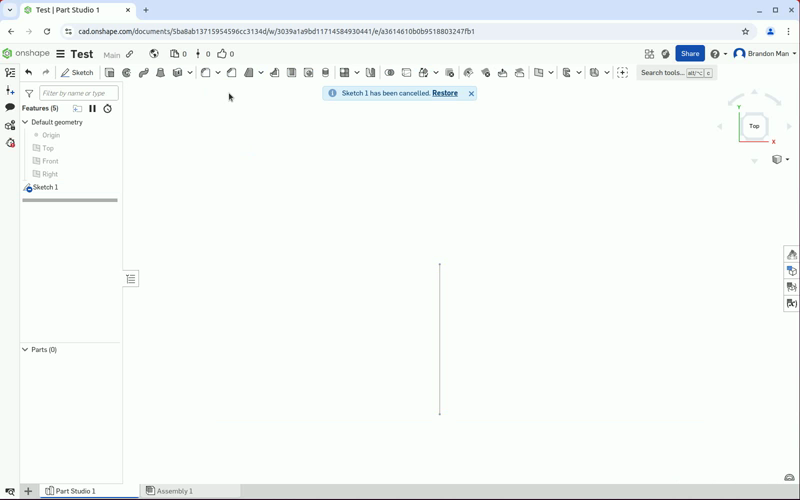
key(shift+s)
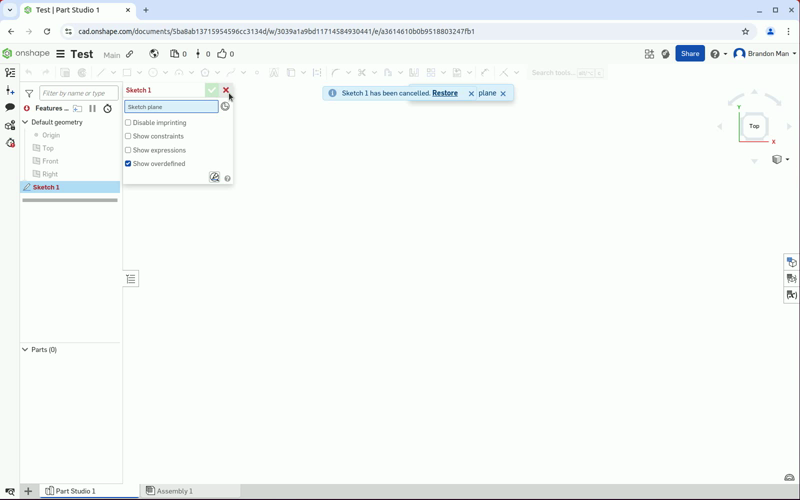
mouse_move(73, 150)
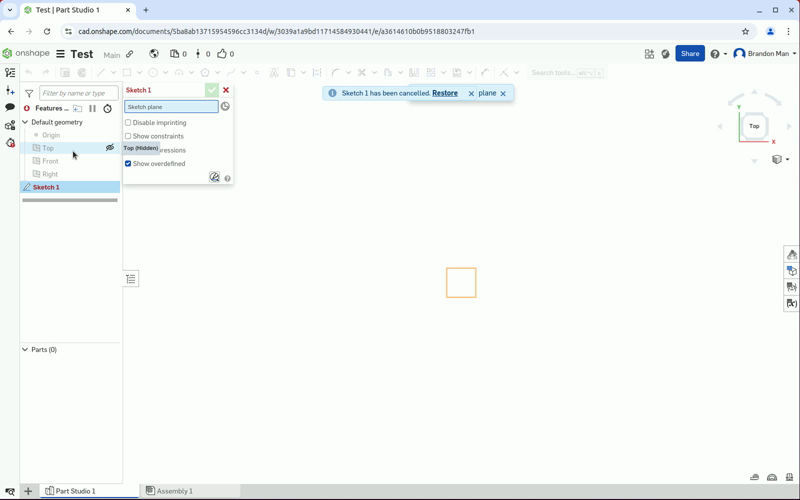
click(73, 150)
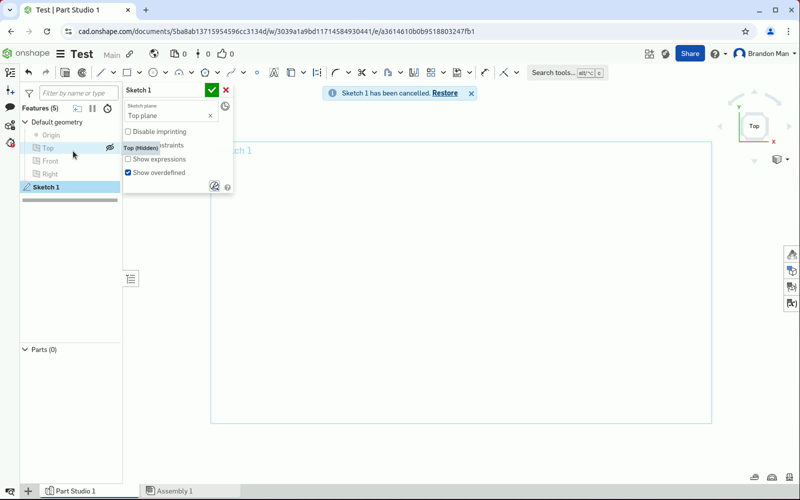
mouse_move(73, 352)
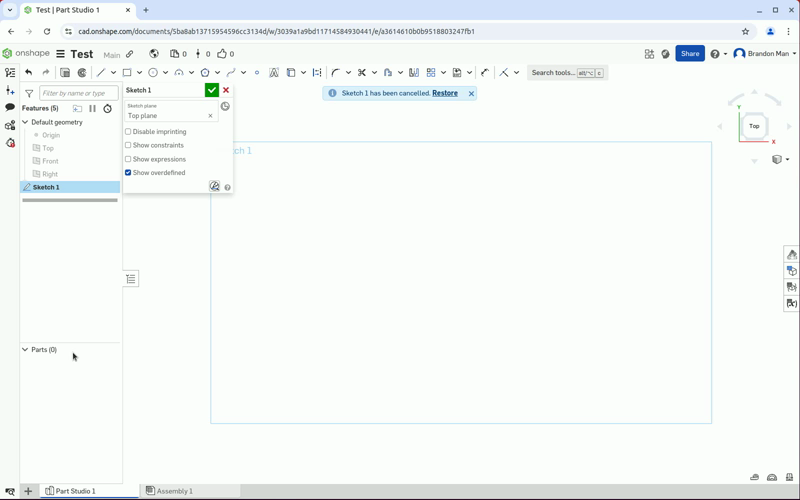
key(y)
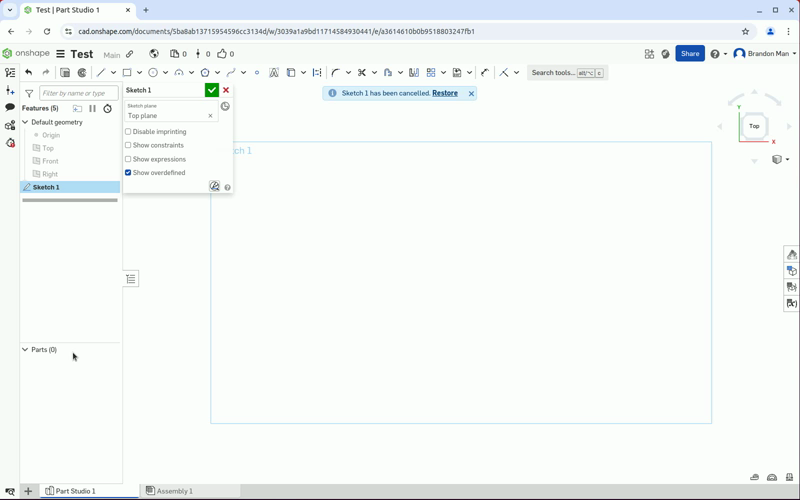
key(l)
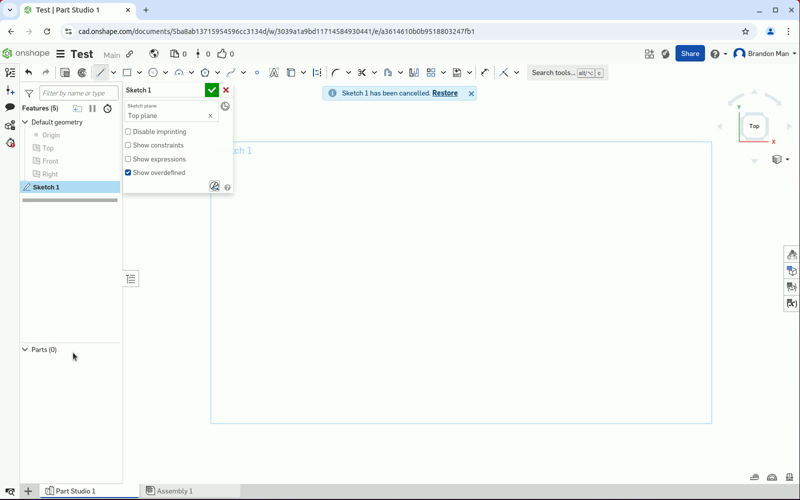
key_down(shift)
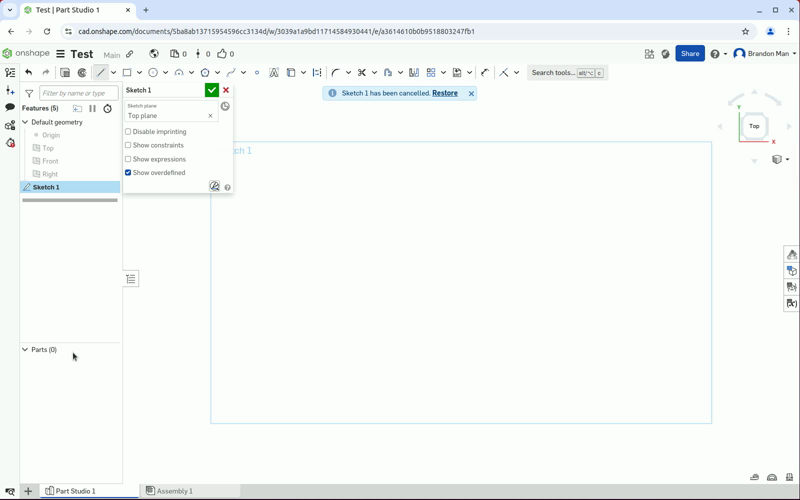
mouse_move(460, 282)
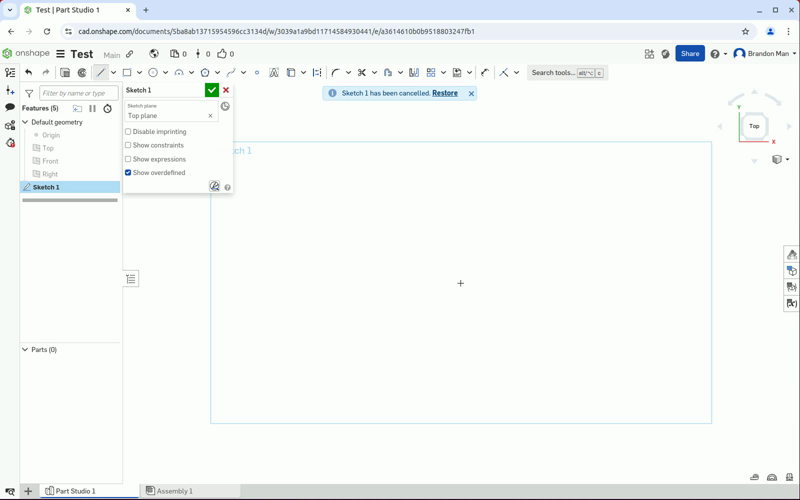
click(460, 282)
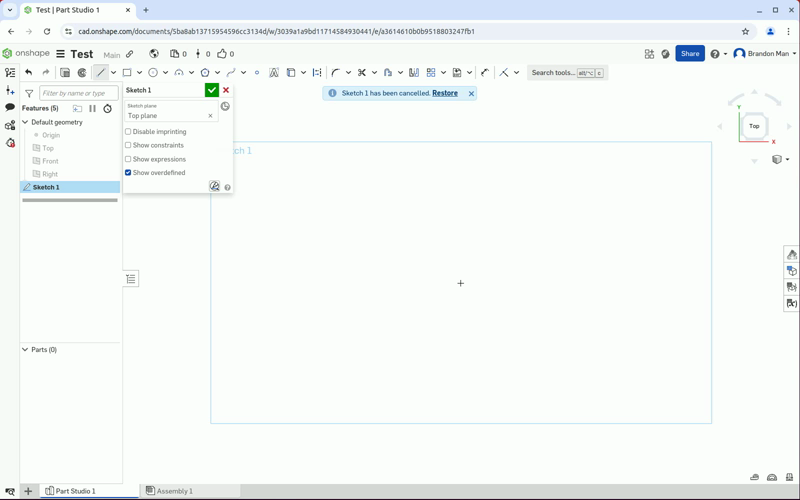
key_up(shift)
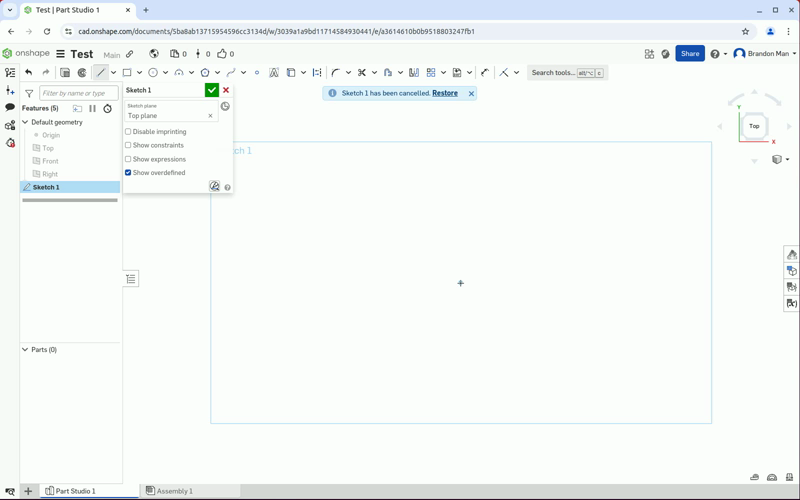
key_down(shift)
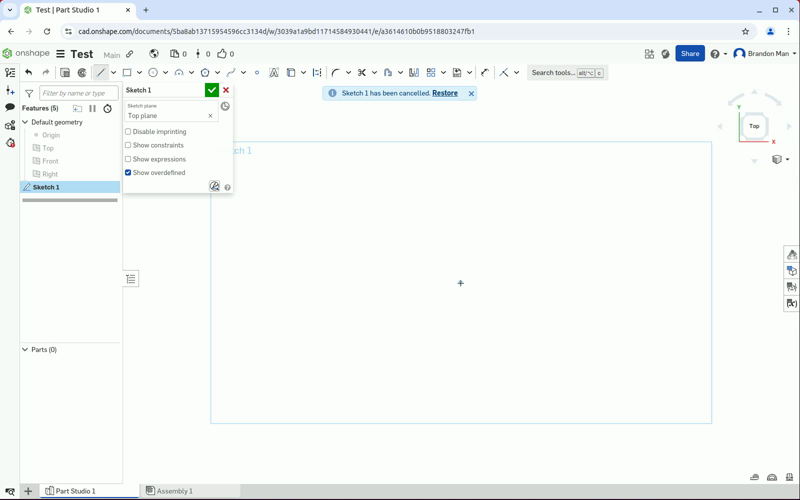
mouse_move(534, 282)
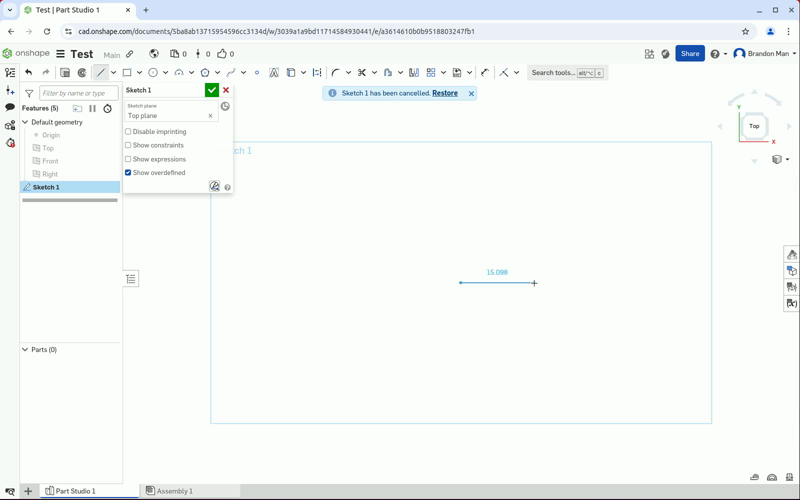
click(534, 282)
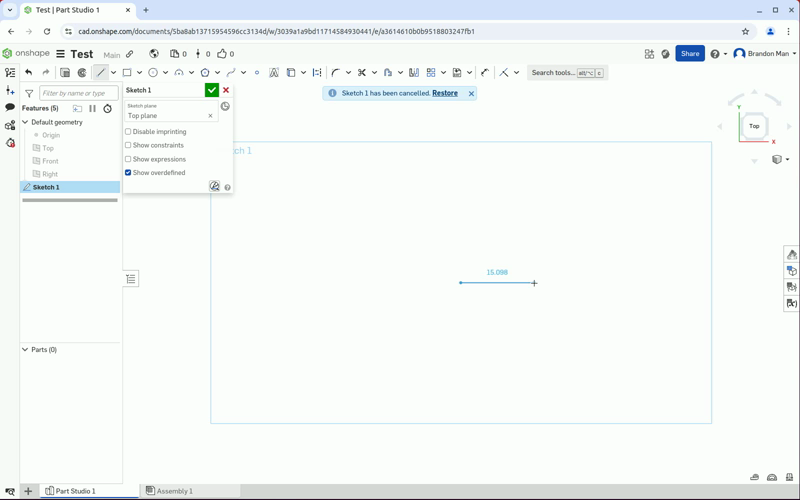
key_up(shift)
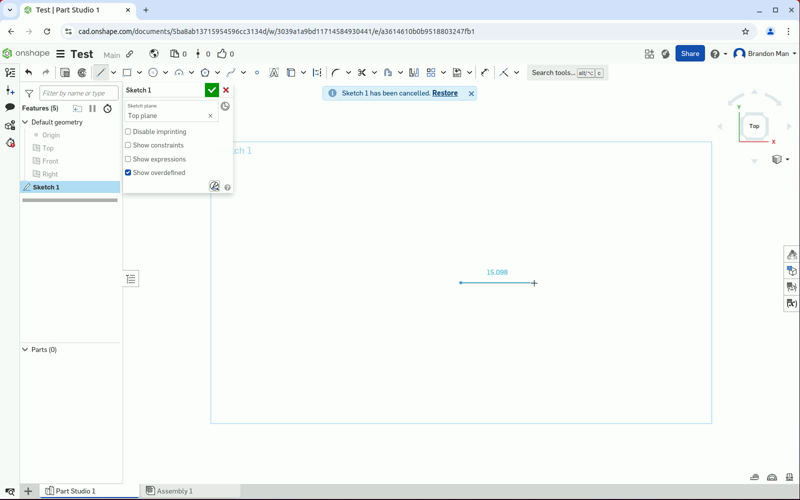
key_down(shift)
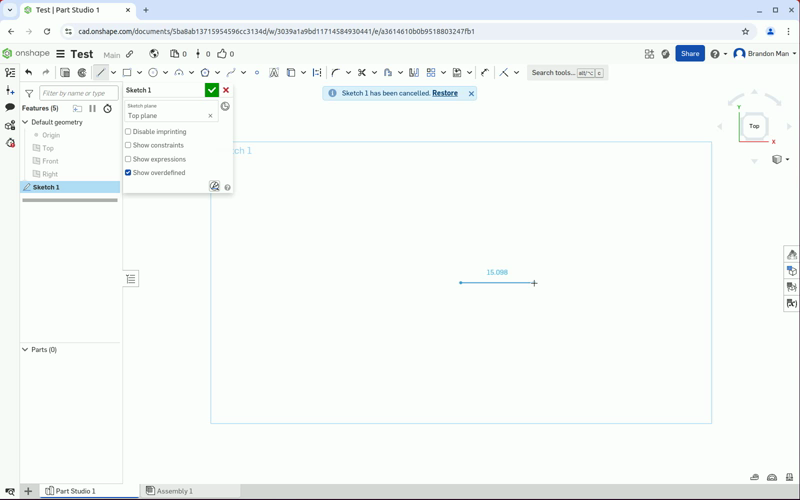
mouse_move(534, 170)
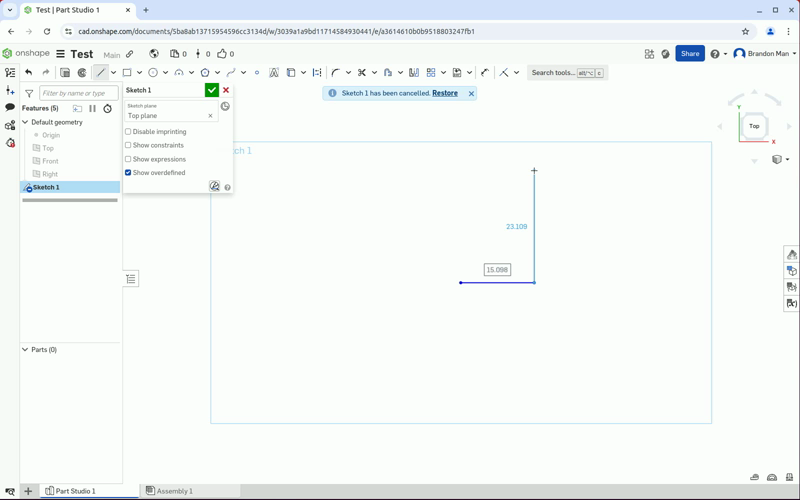
click(534, 170)
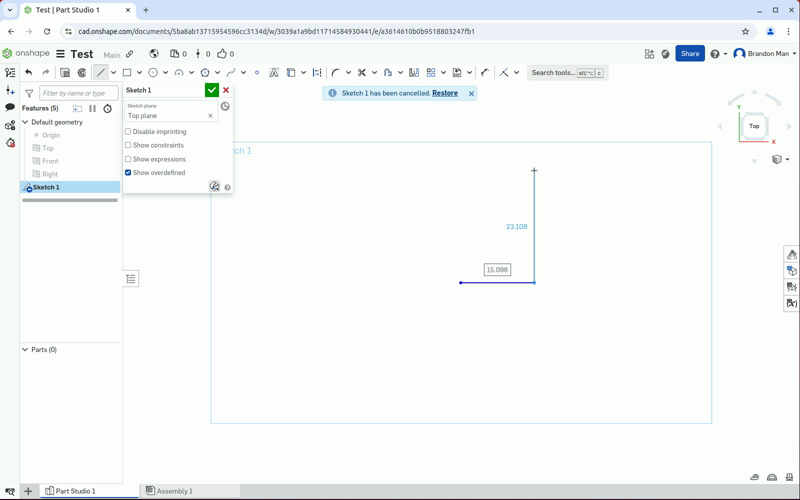
key_up(shift)
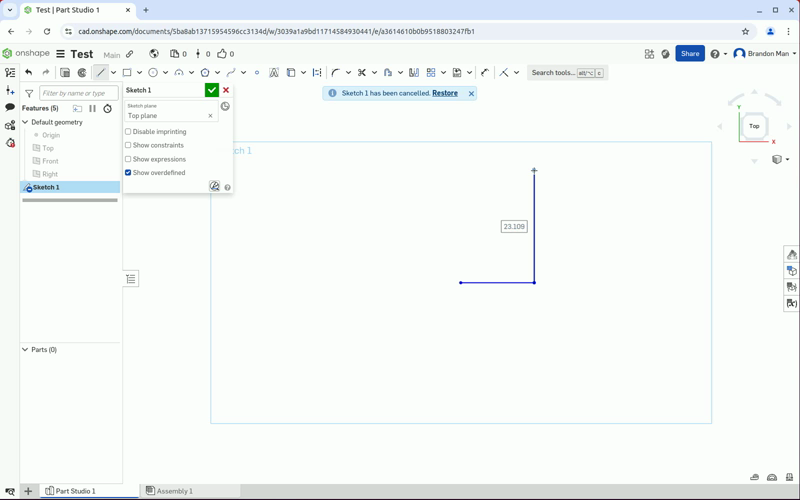
key_down(shift)
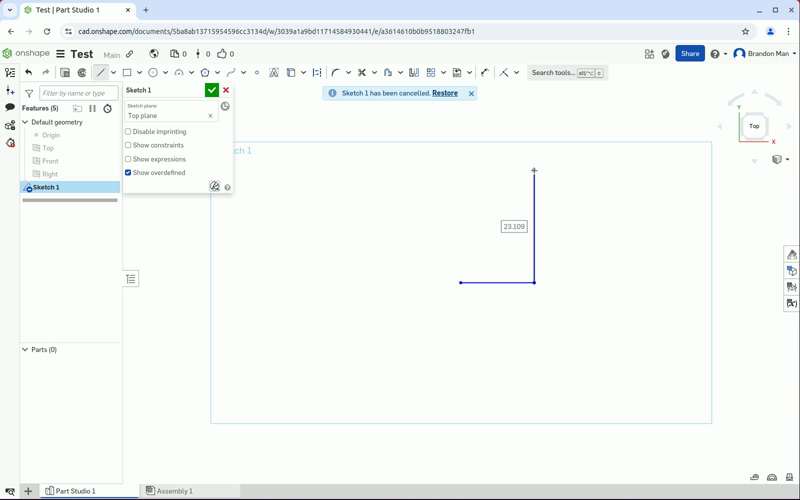
mouse_move(460, 170)
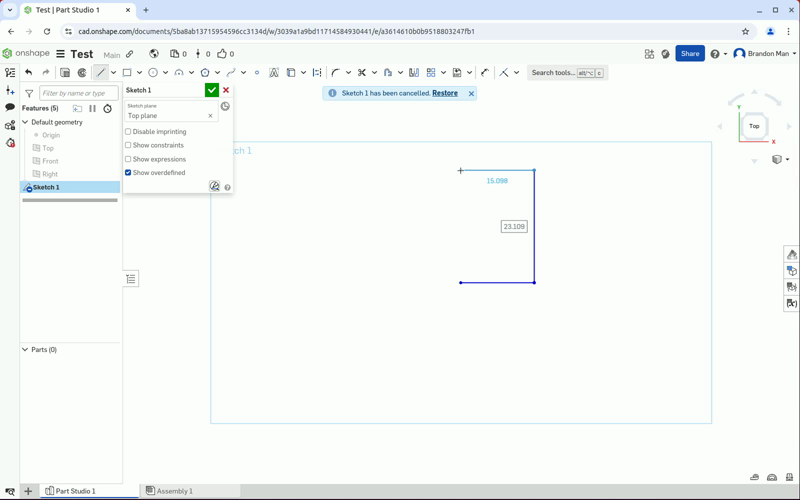
click(460, 170)
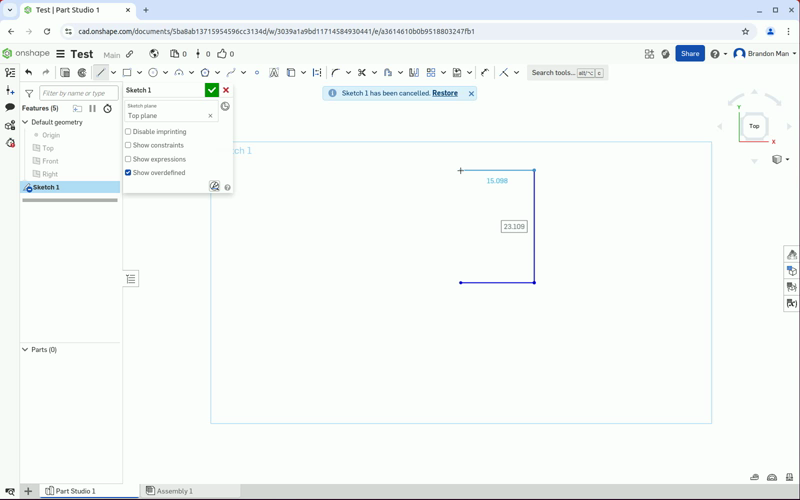
key_up(shift)
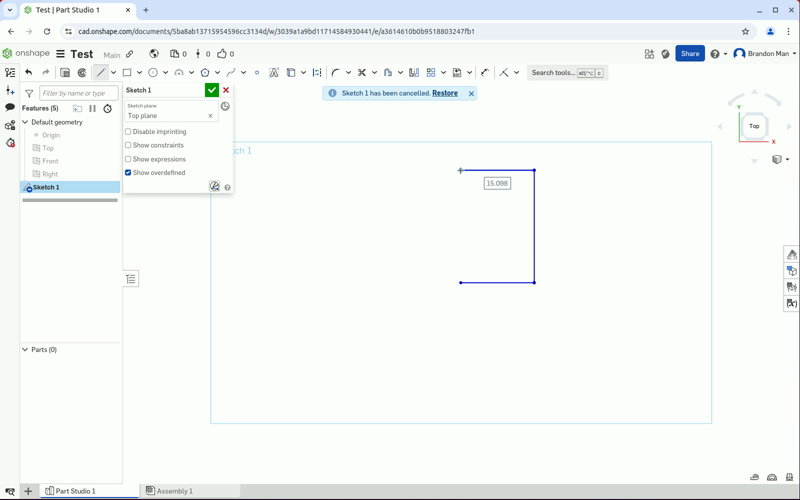
key_down(shift)
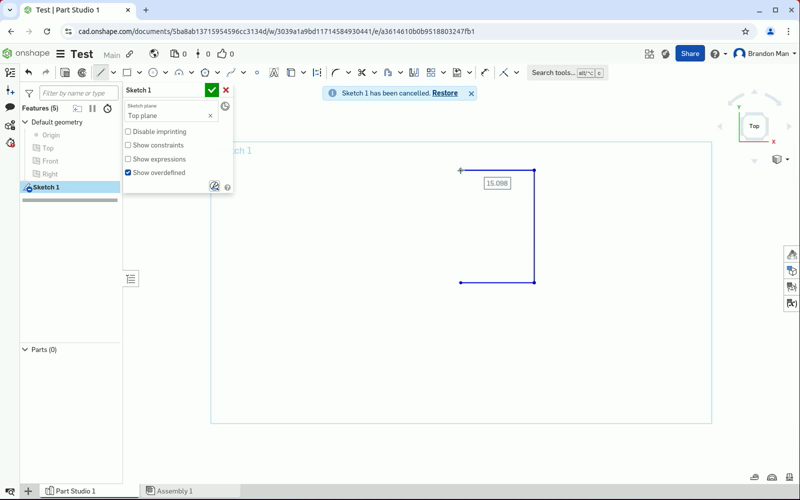
mouse_move(460, 282)
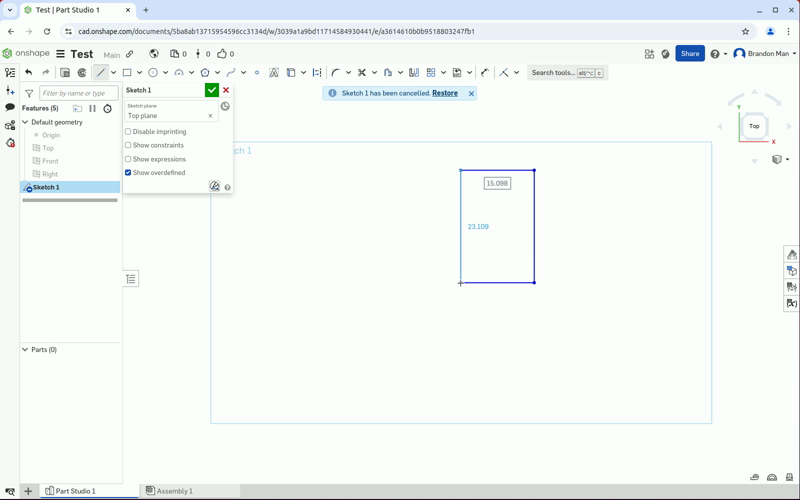
key_up(shift)
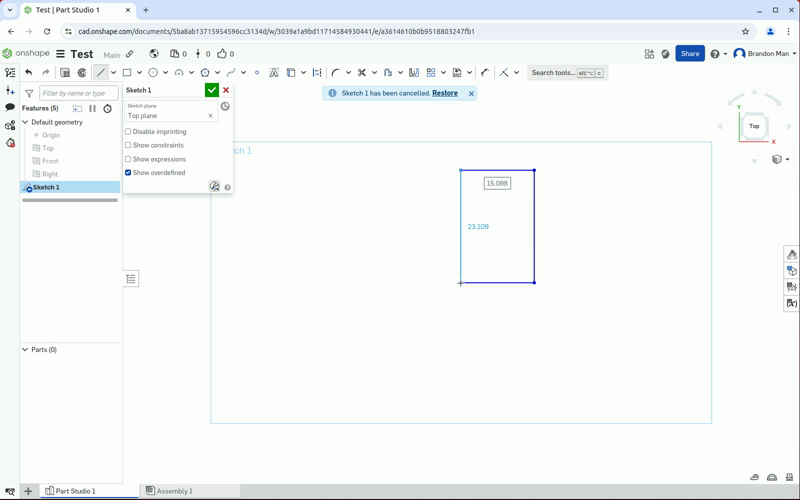
click(460, 282)
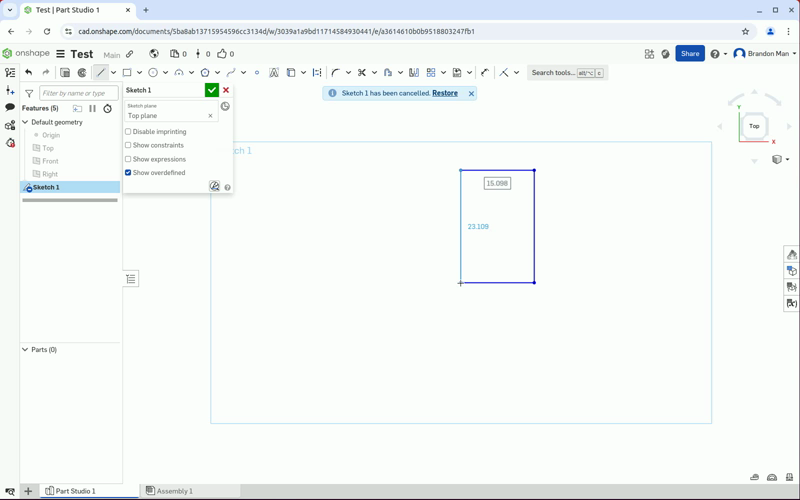
key(esc)
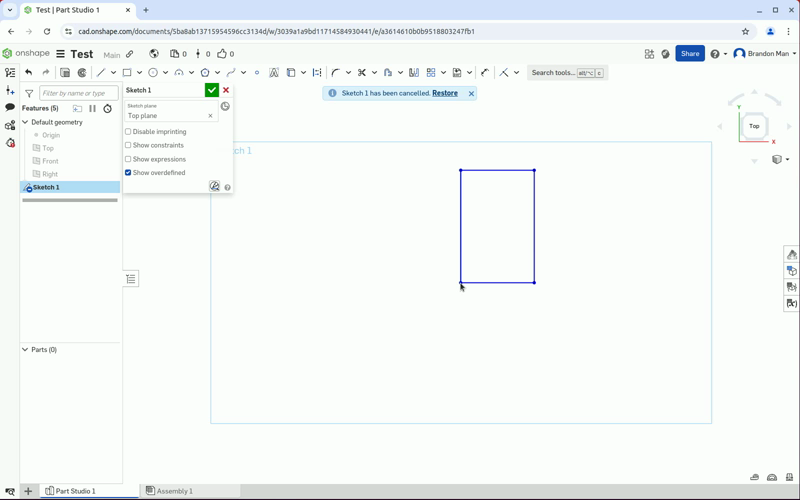
mouse_move(480, 213)
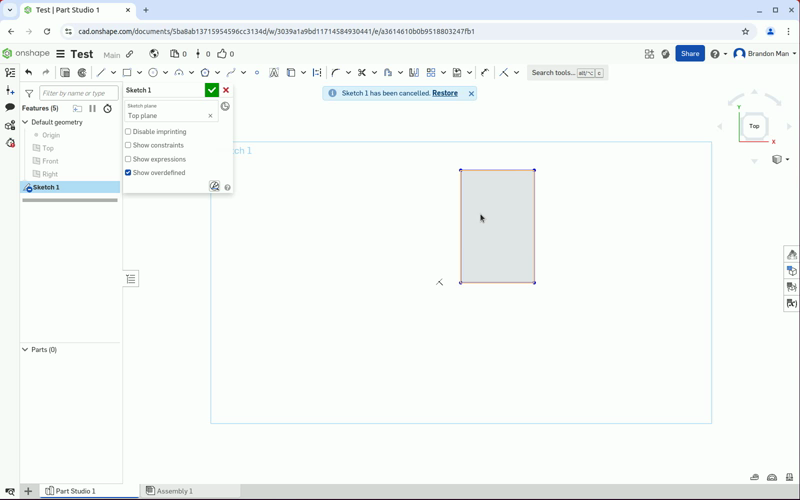
click(480, 213)
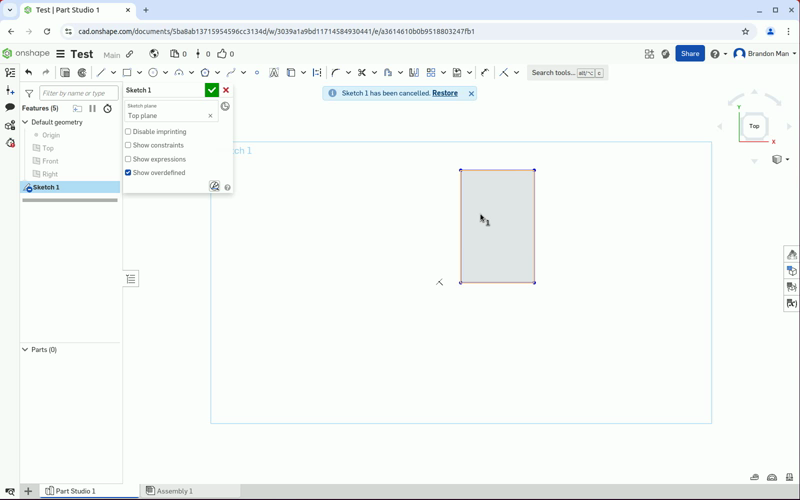
mouse_move(73, 352)
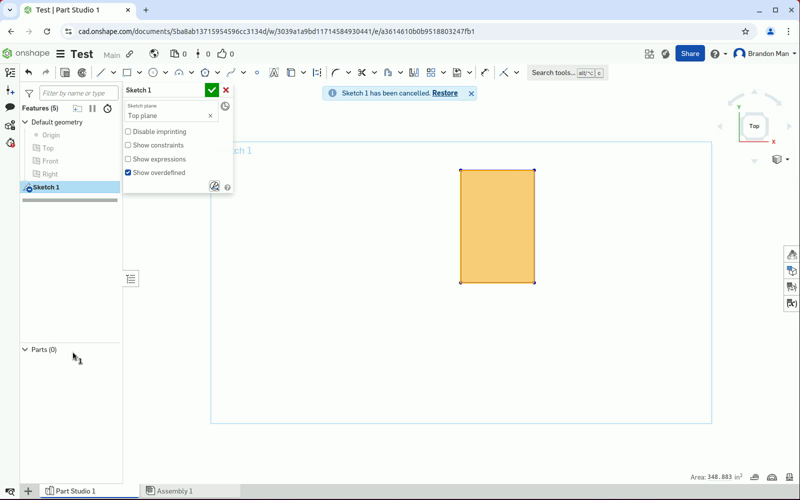
key(shift+y)
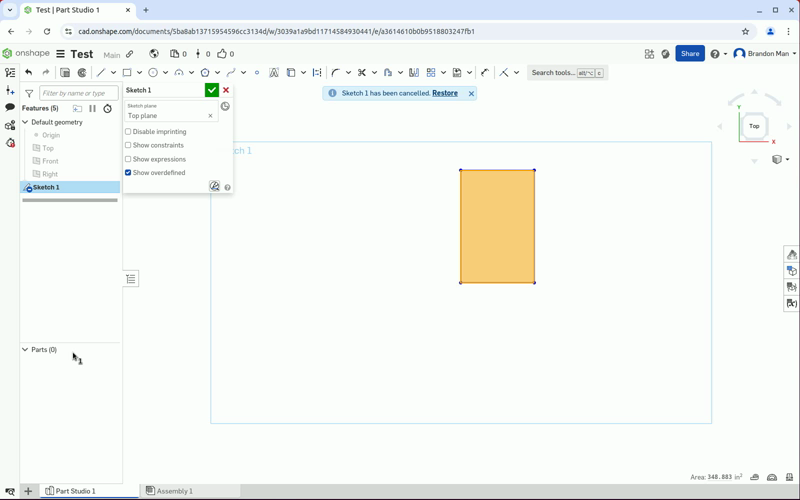
key(shift+e)
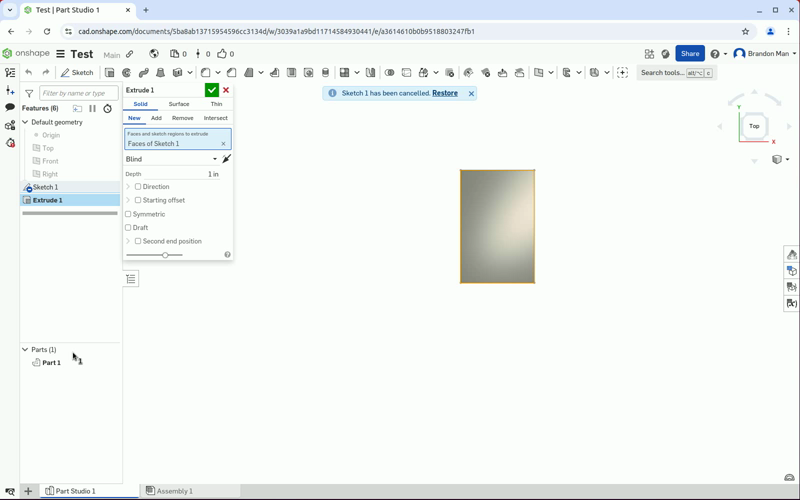
mouse_move(143, 106)
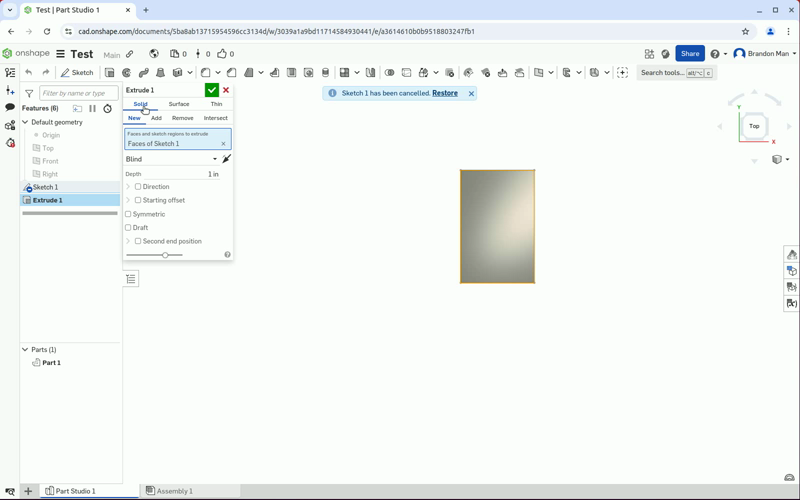
click(143, 106)
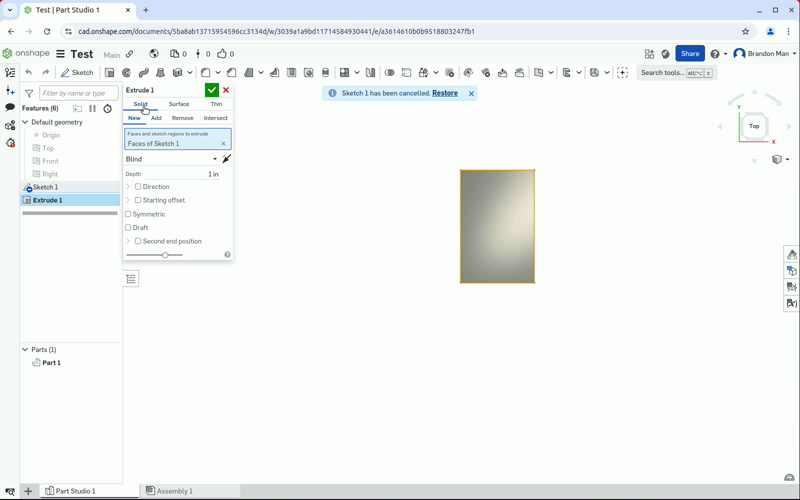
mouse_move(137, 120)
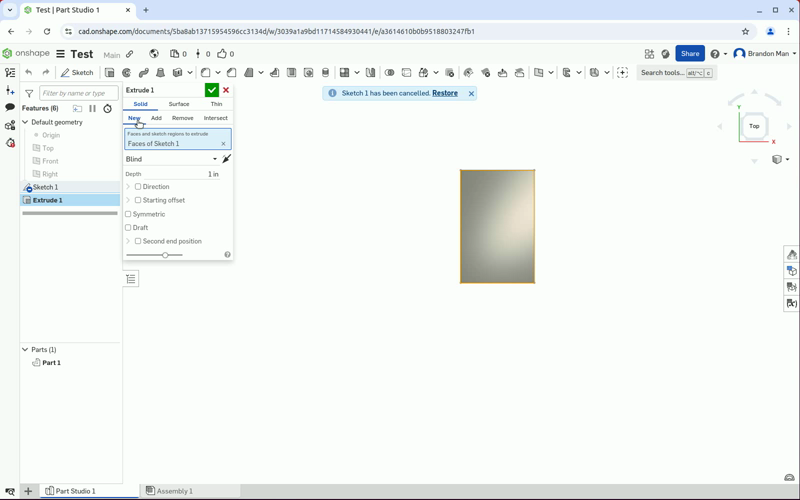
click(137, 120)
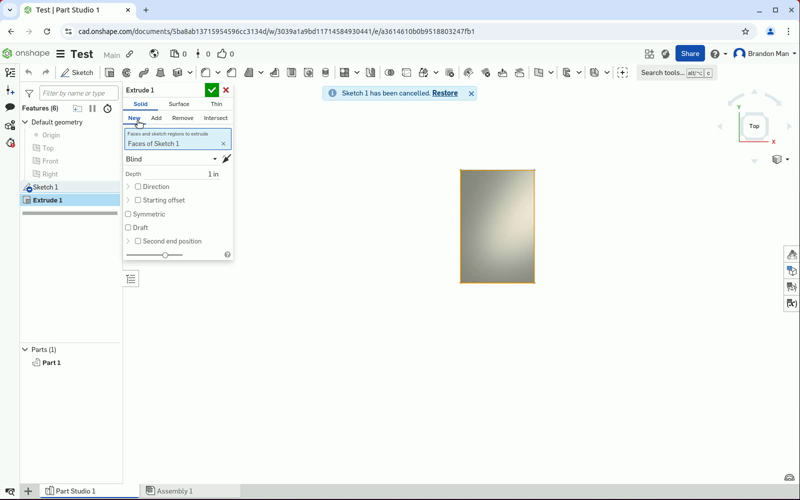
key(tab, 4)
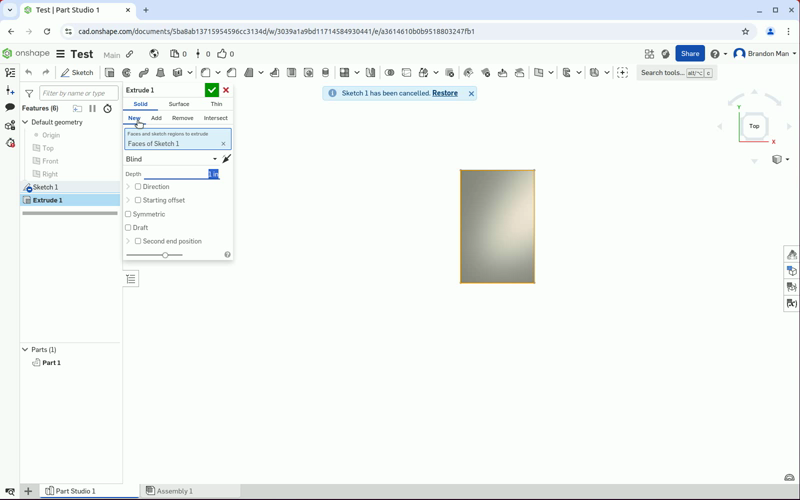
text(15.165)
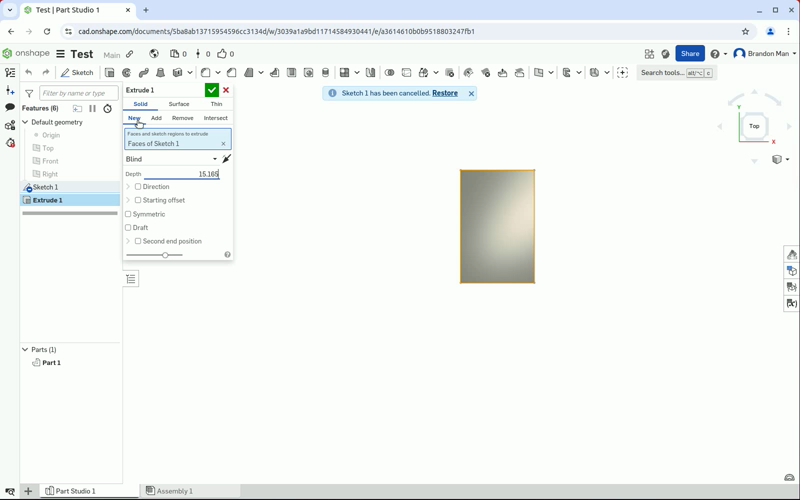
key(enter)
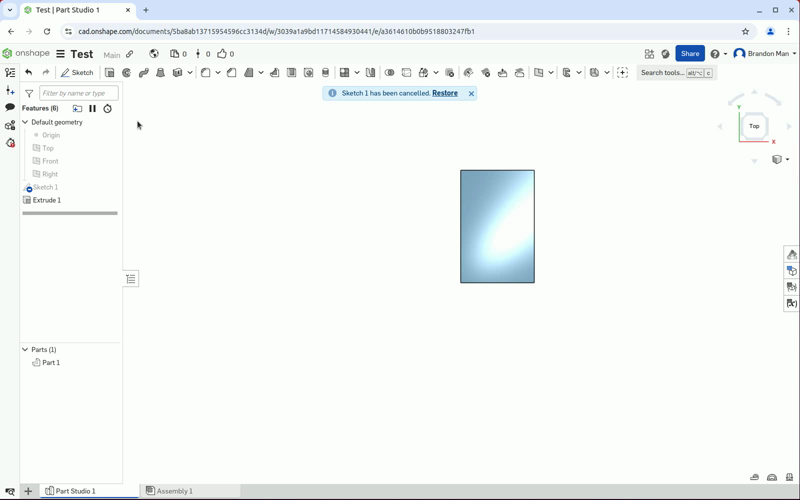
key(shift+h)
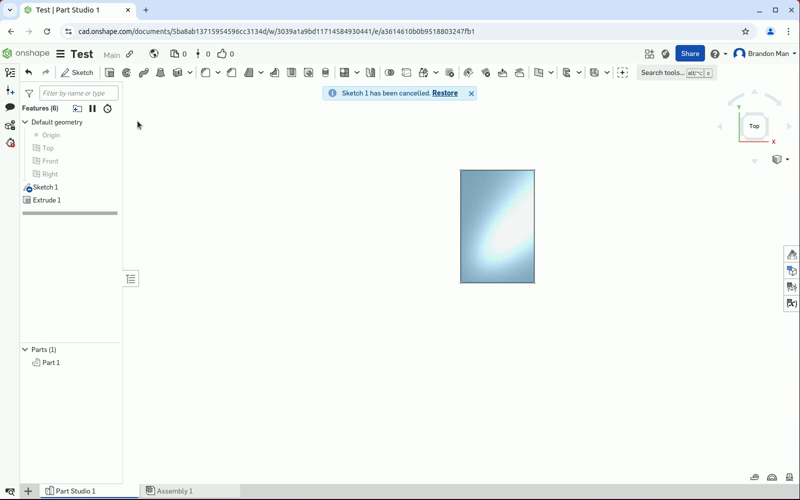
key(shift+h)
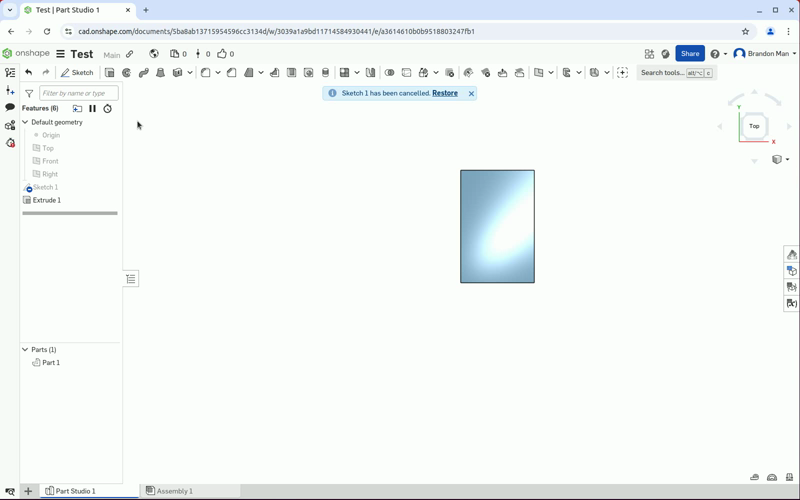
mouse_move(73, 189)
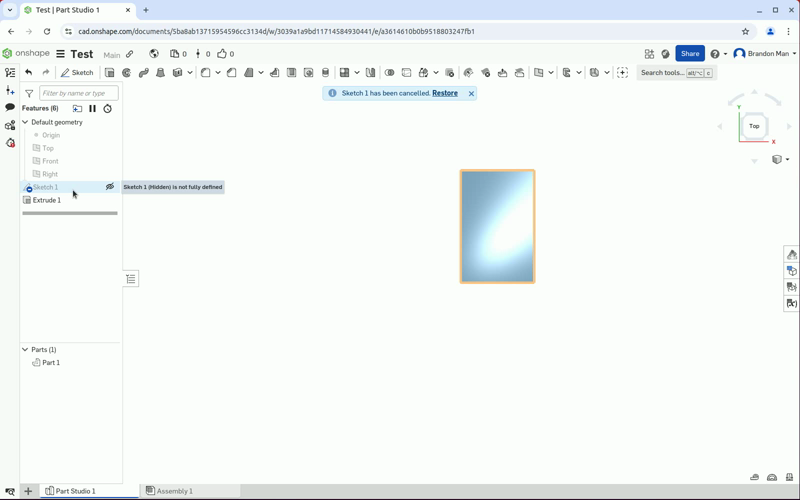
click(73, 189)
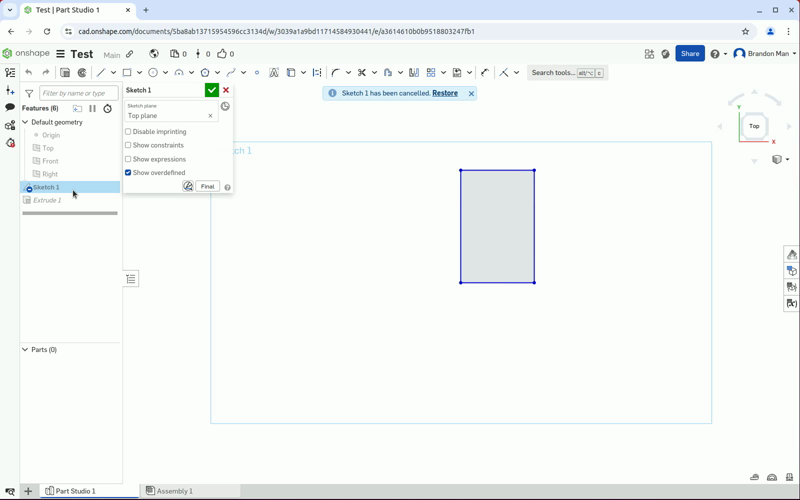
mouse_move(229, 92)
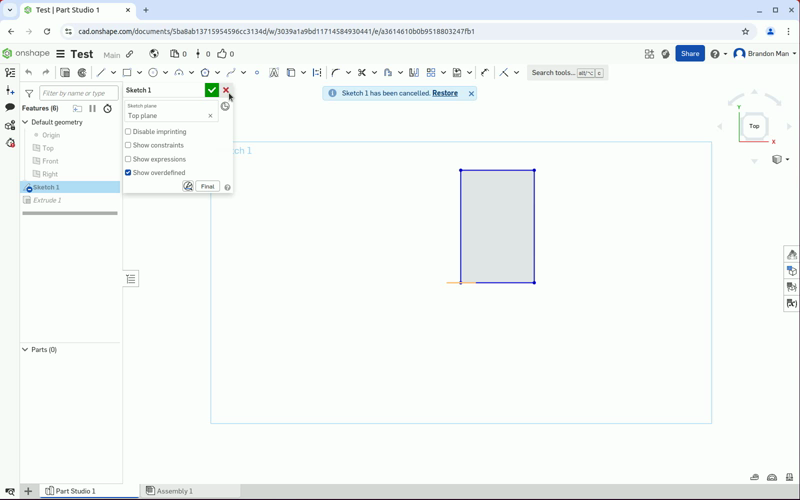
click(229, 92)
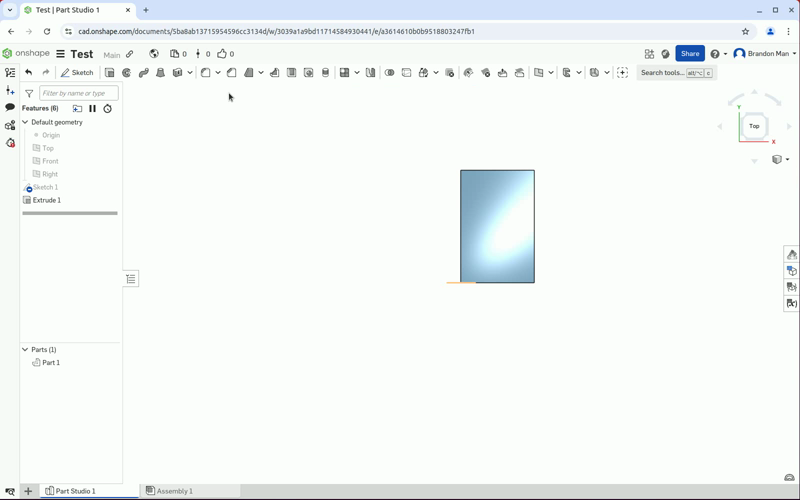
mouse_move(73, 352)
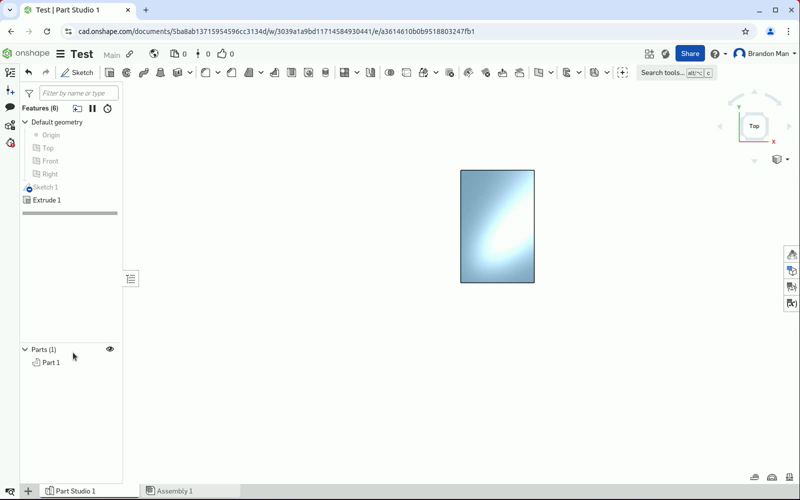
key(y)
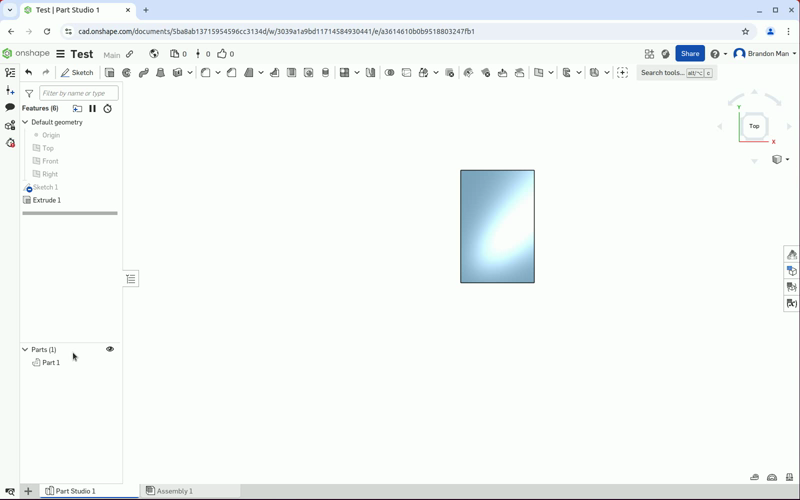
key(shift+p)
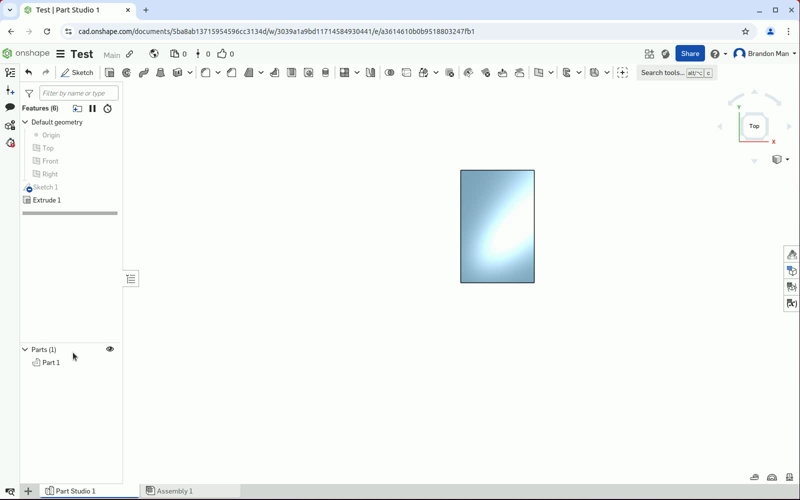
key(space)
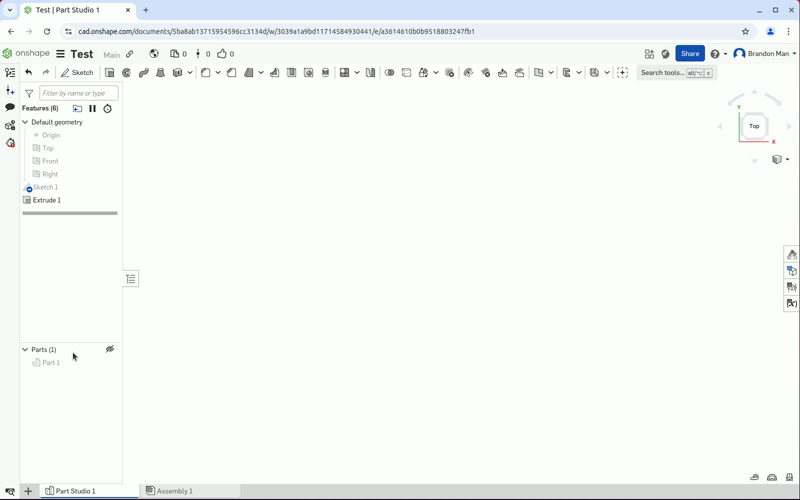
key_down(shift)
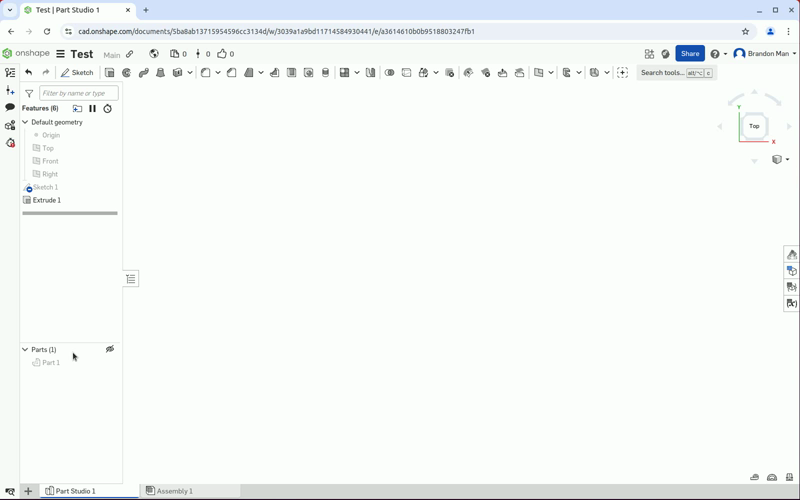
key(up)
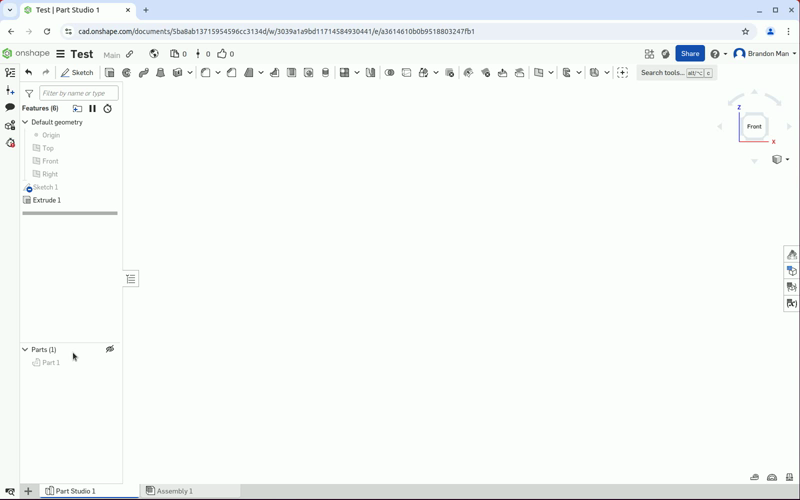
key_up(shift)
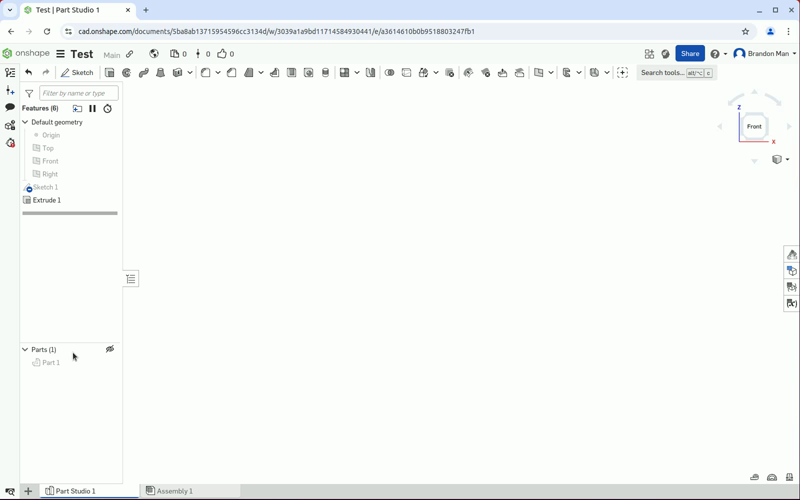
mouse_move(73, 352)
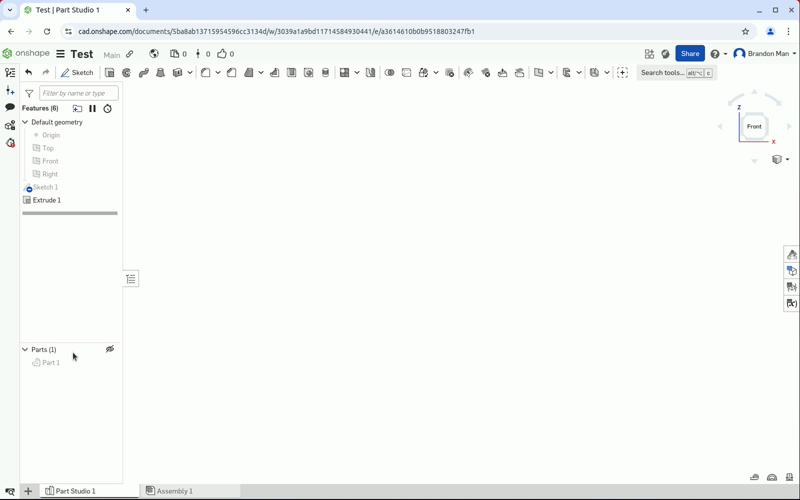
key(shift+y)
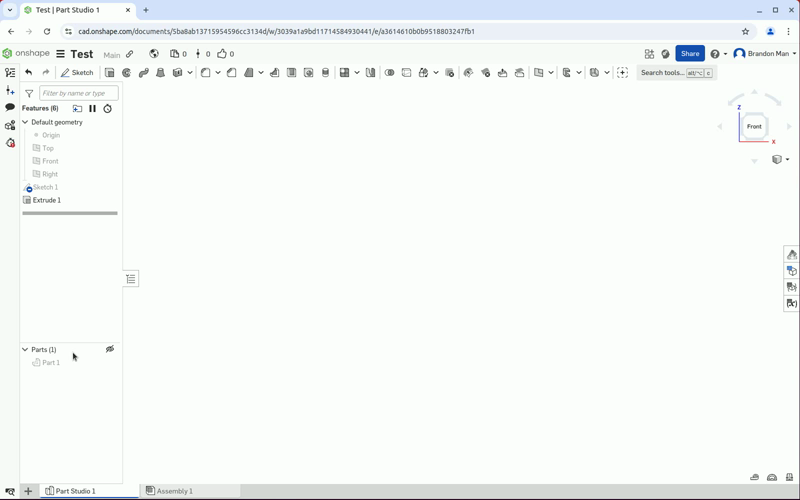
key(shift+s)
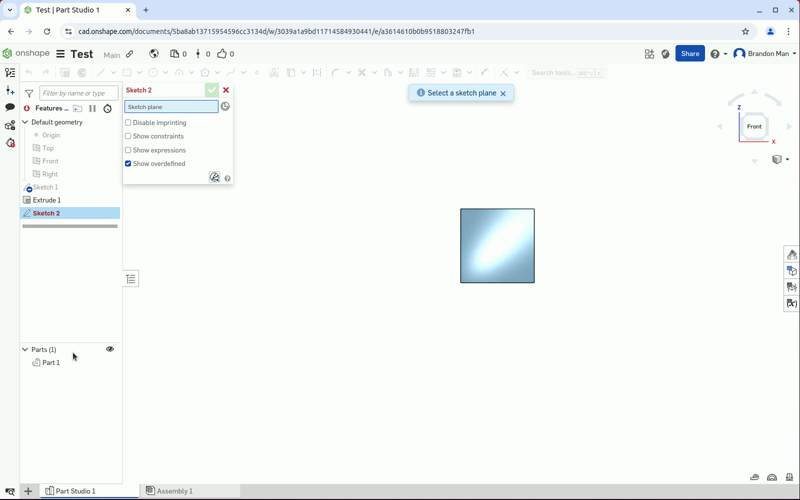
mouse_move(73, 163)
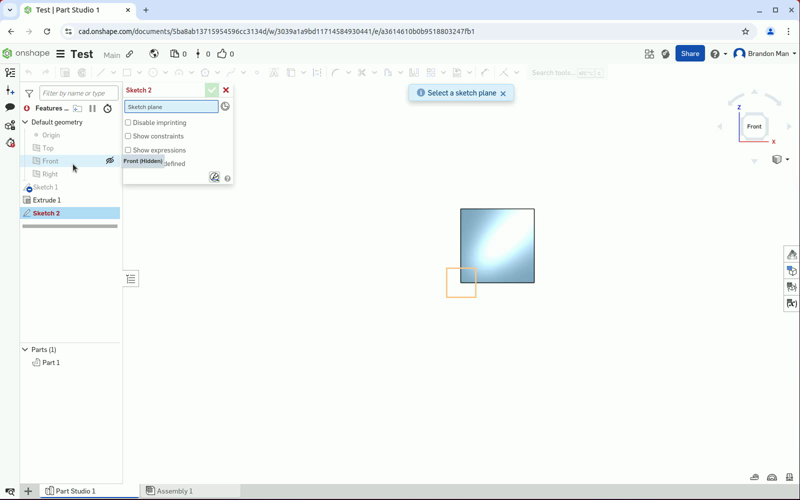
click(73, 163)
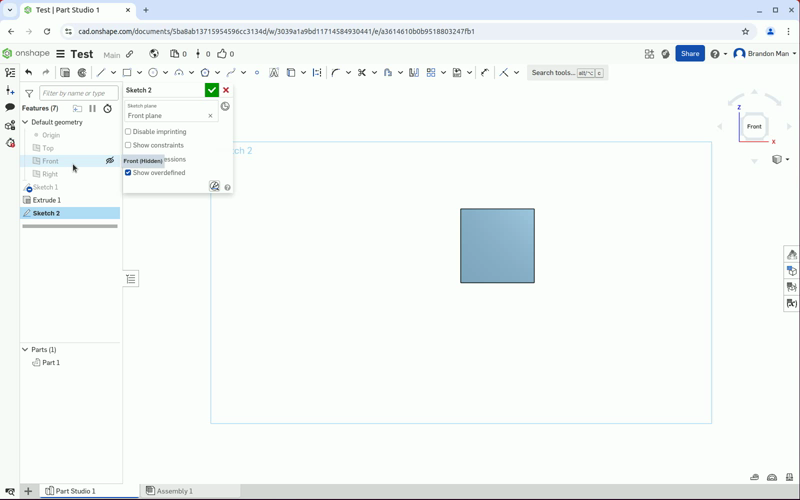
mouse_move(73, 352)
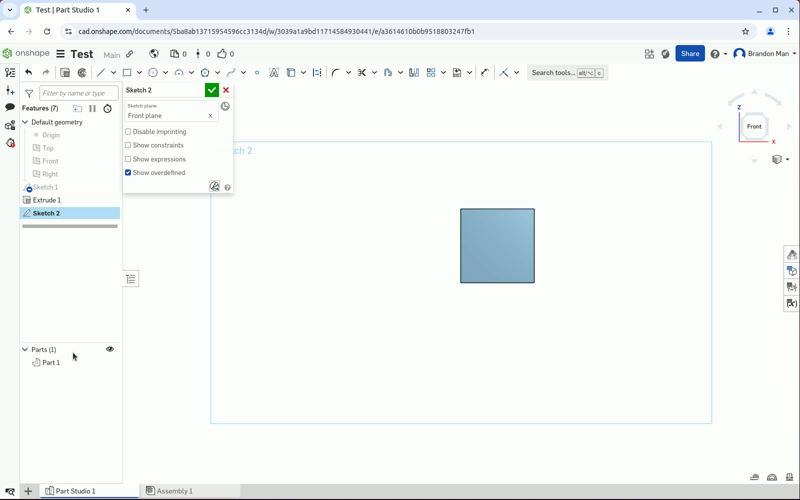
key(y)
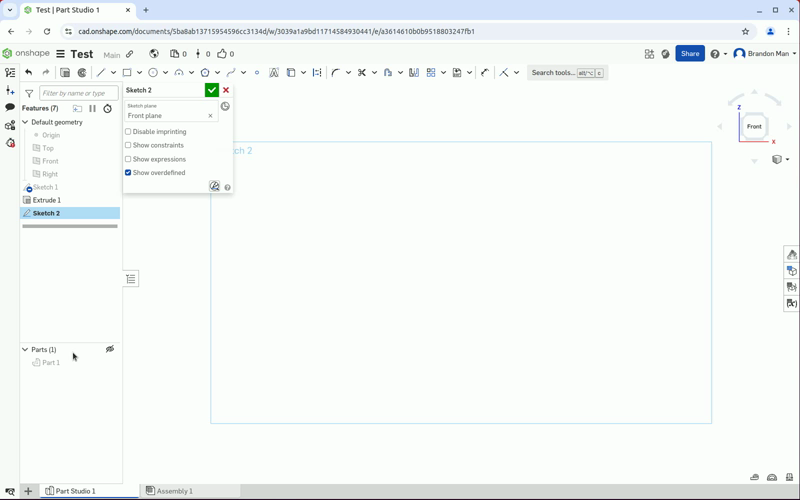
key(c)
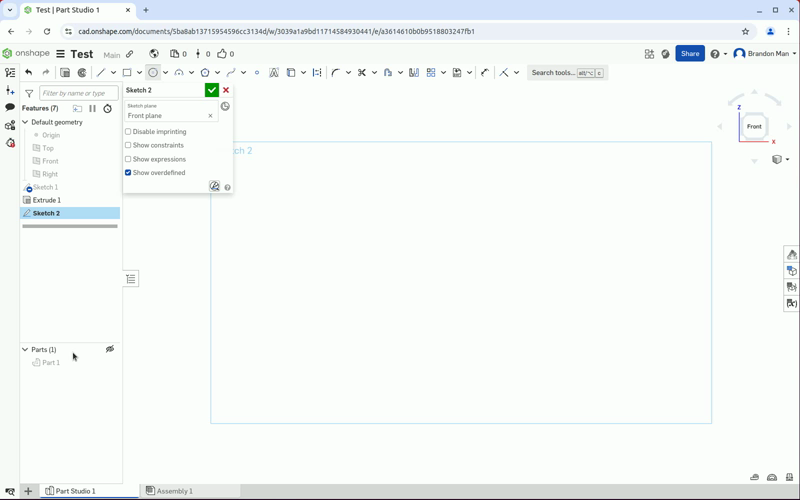
key_down(shift)
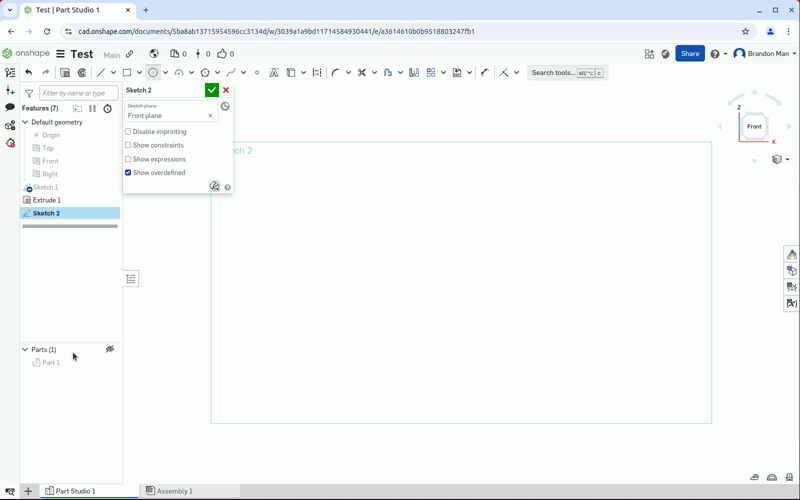
mouse_move(498, 246)
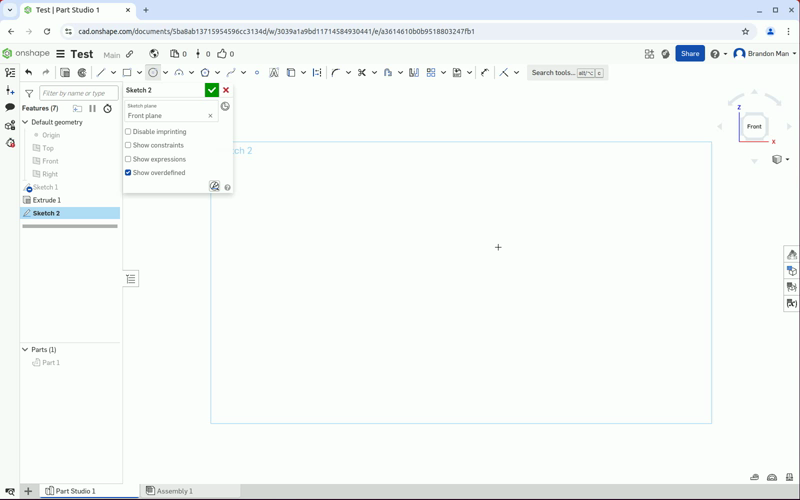
click(498, 246)
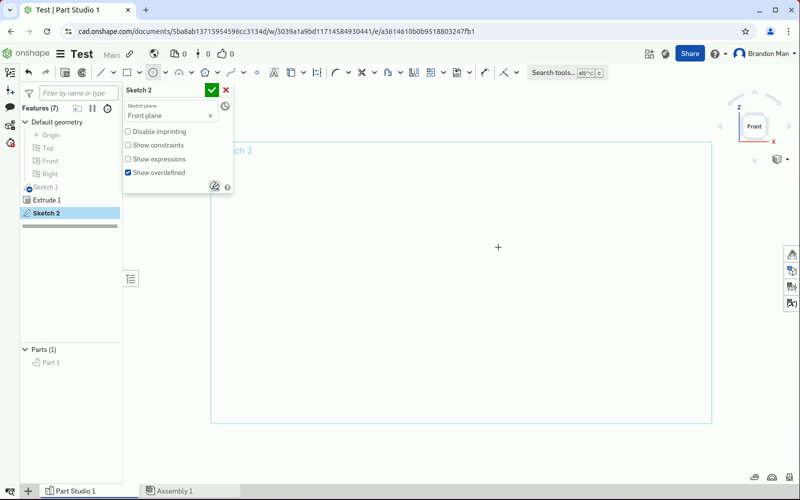
key_up(shift)
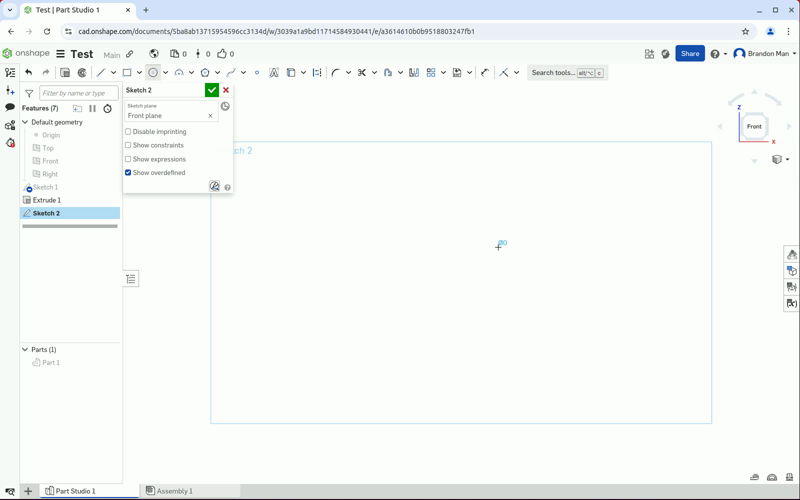
mouse_move(511, 246)
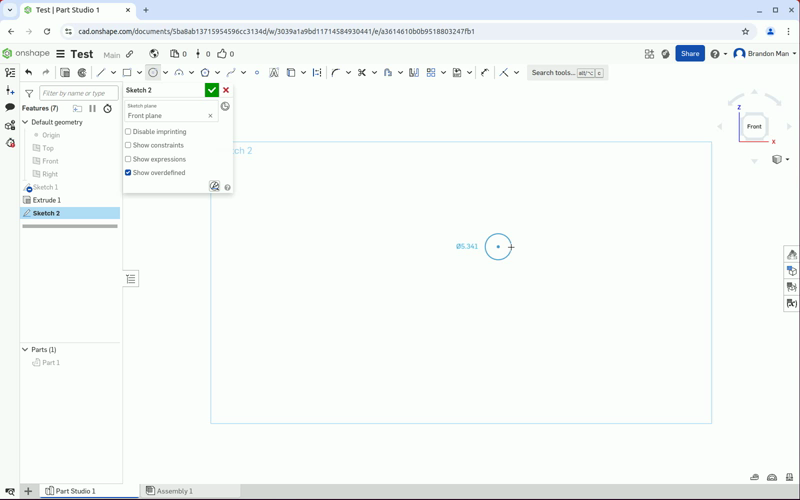
click(511, 246)
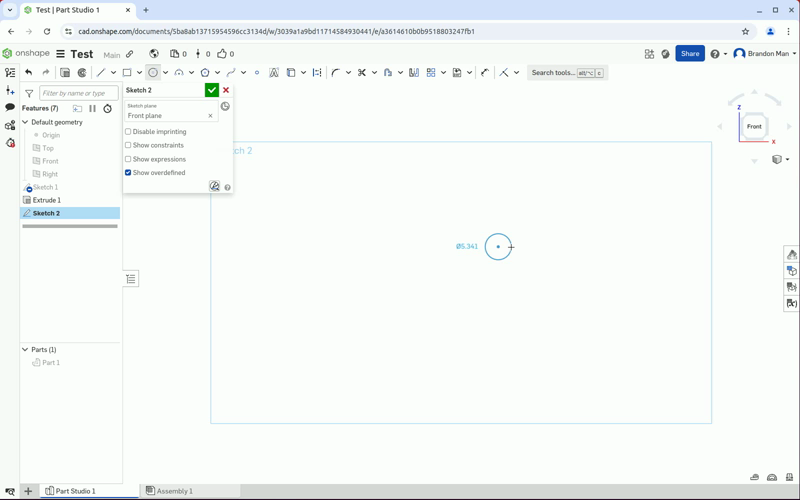
key(esc)
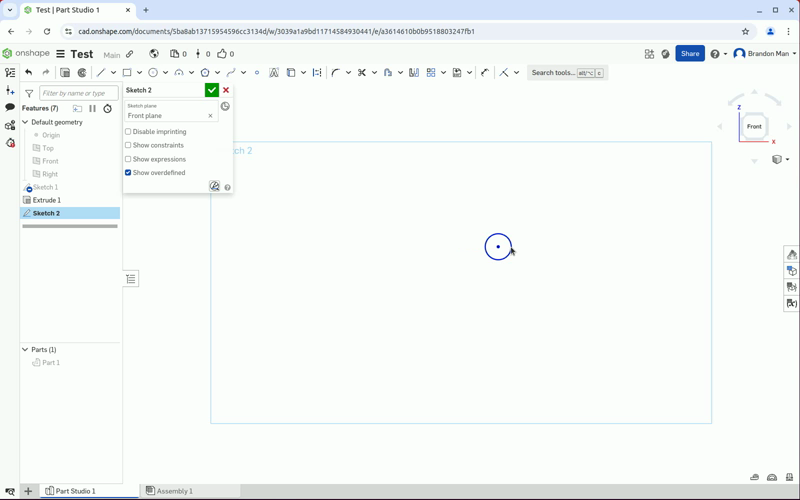
mouse_move(495, 252)
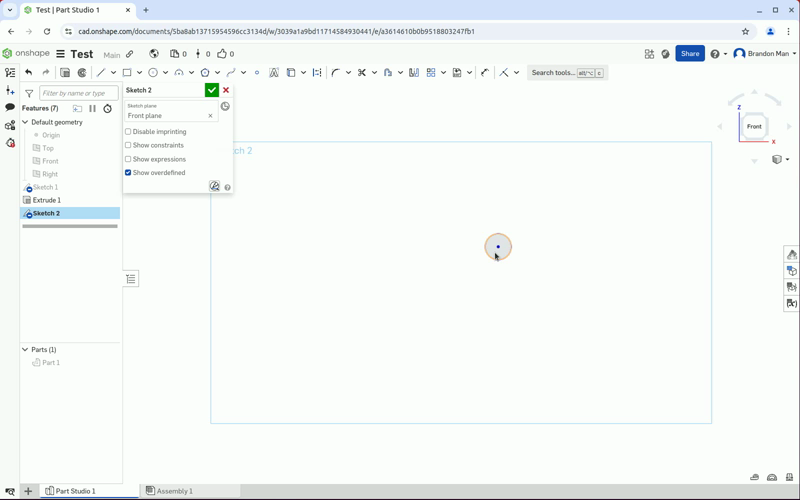
scroll(6)
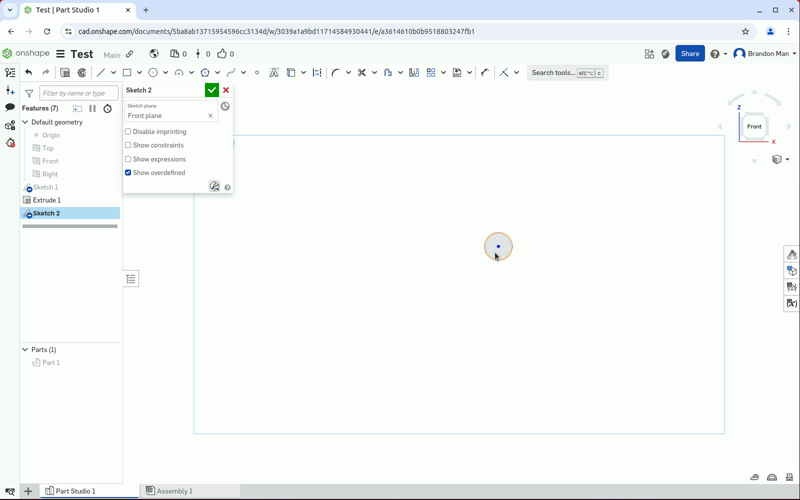
scroll(6)
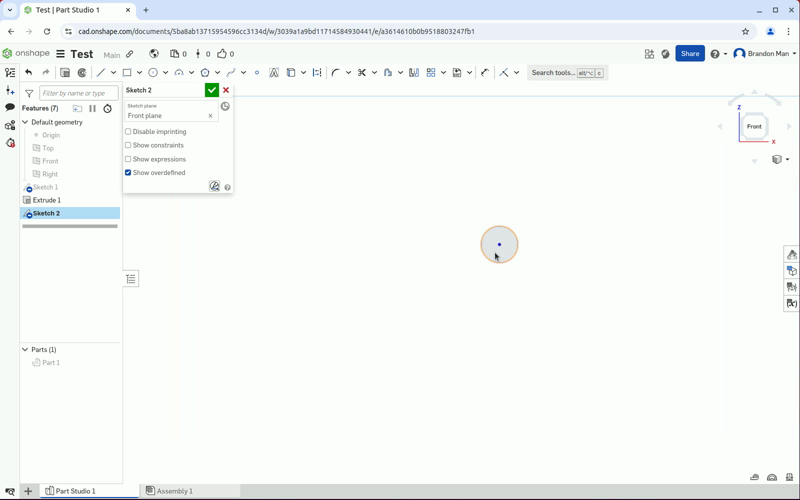
scroll(6)
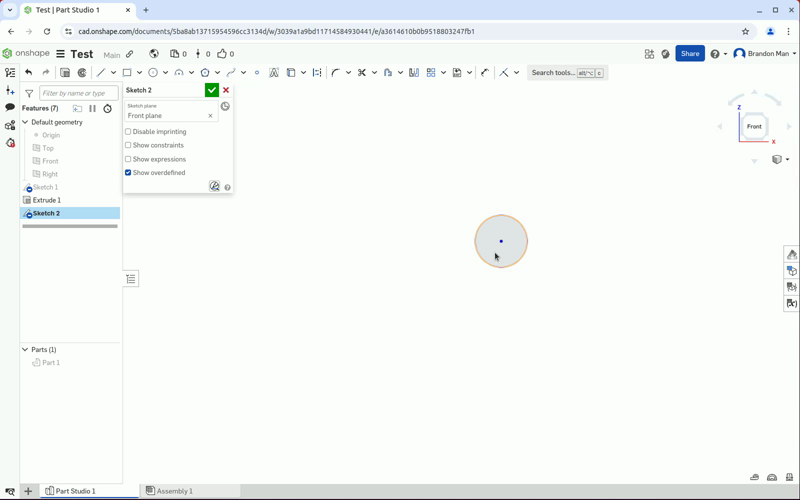
scroll(6)
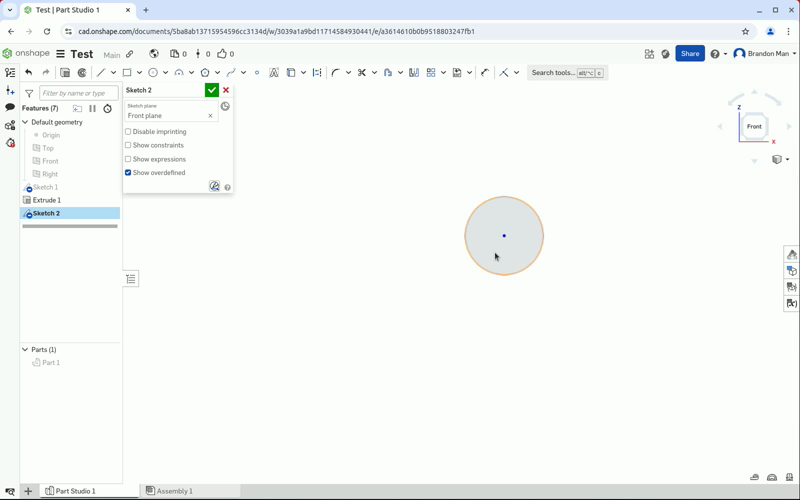
scroll(6)
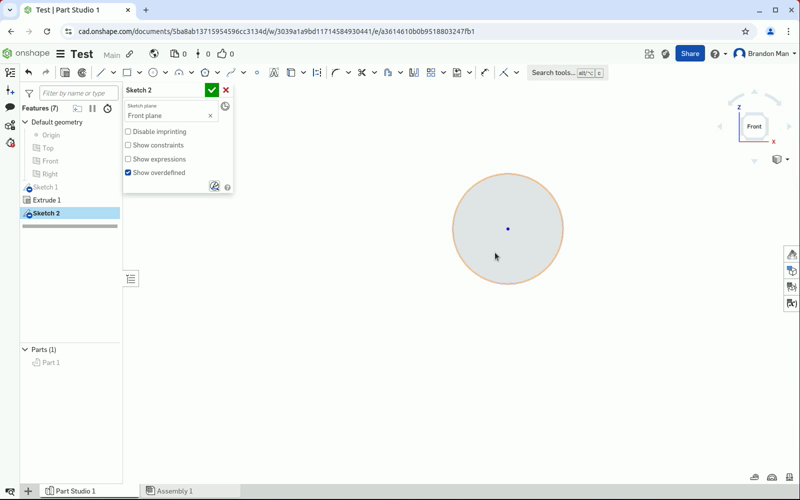
scroll(6)
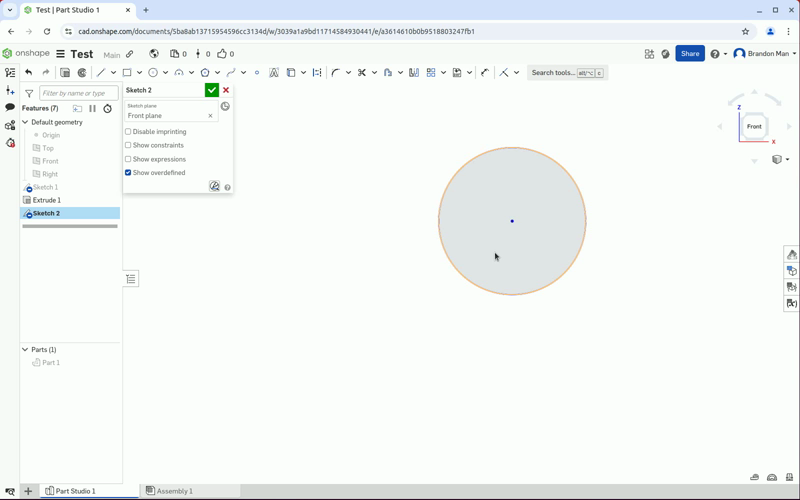
scroll(6)
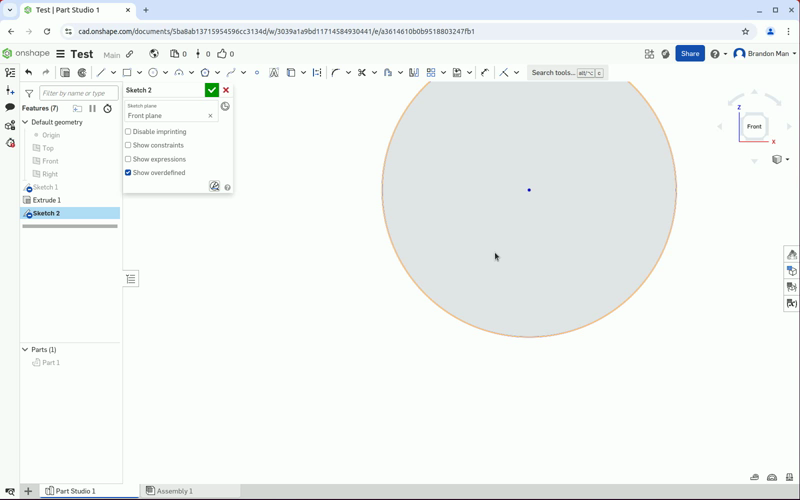
click(495, 252)
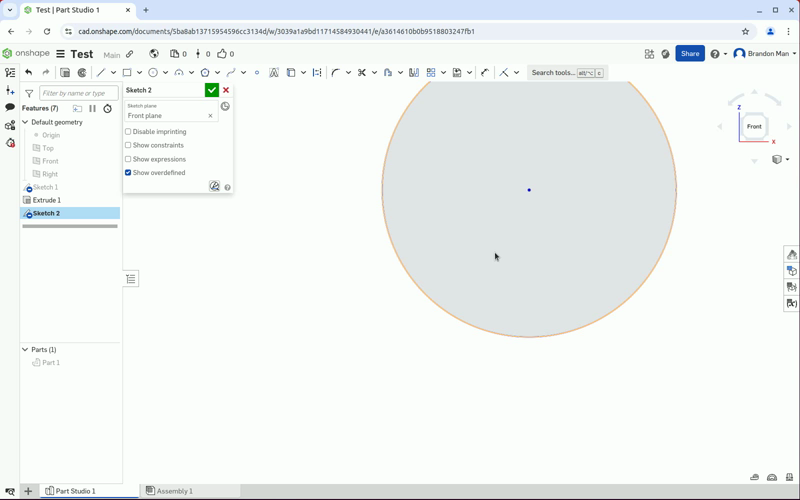
scroll(-6)
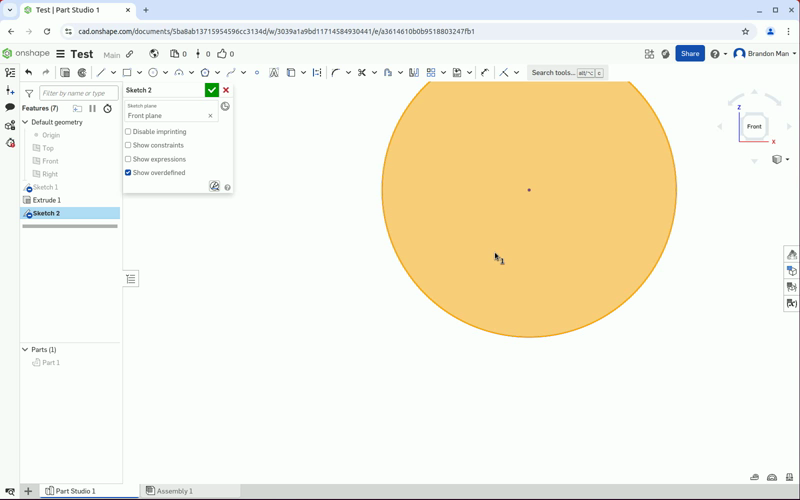
scroll(-6)
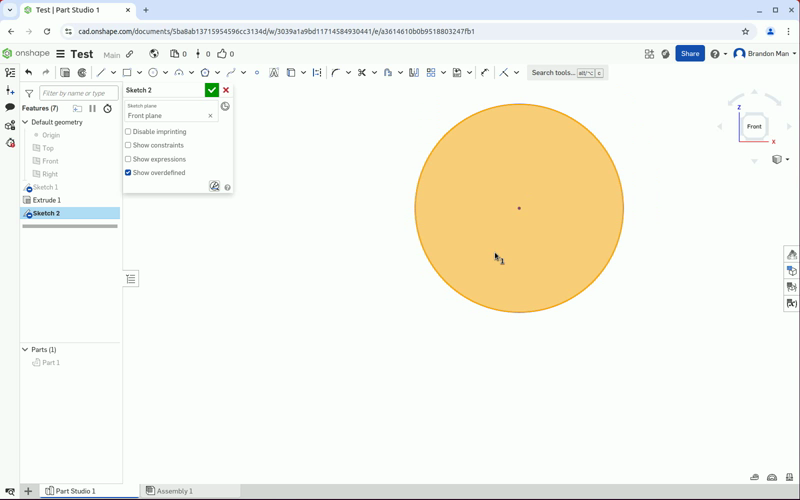
scroll(-6)
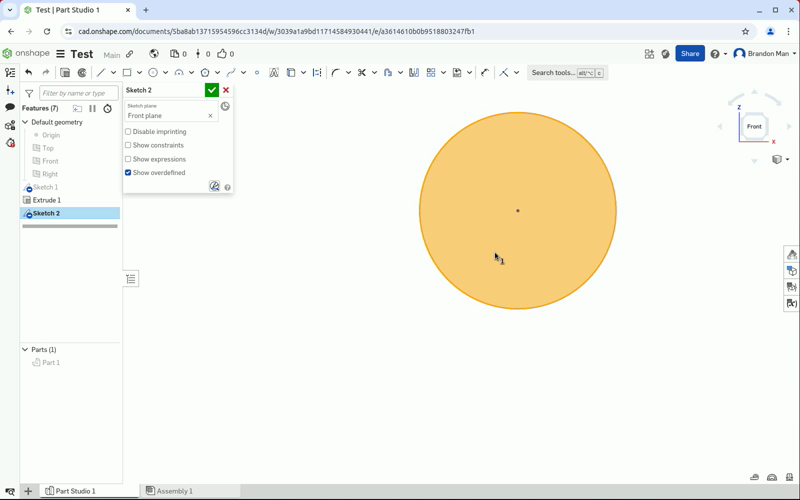
scroll(-6)
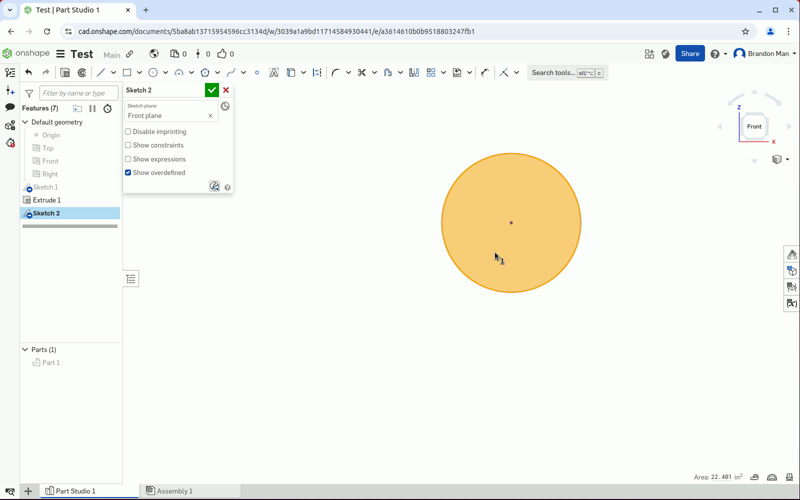
scroll(-6)
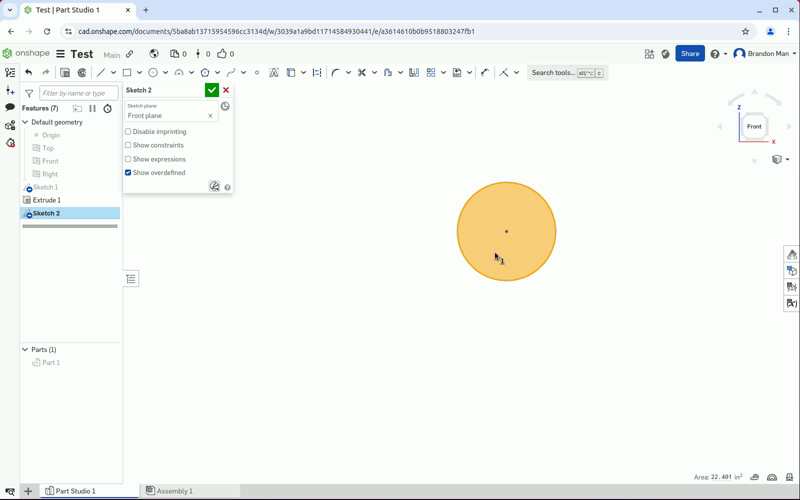
scroll(-6)
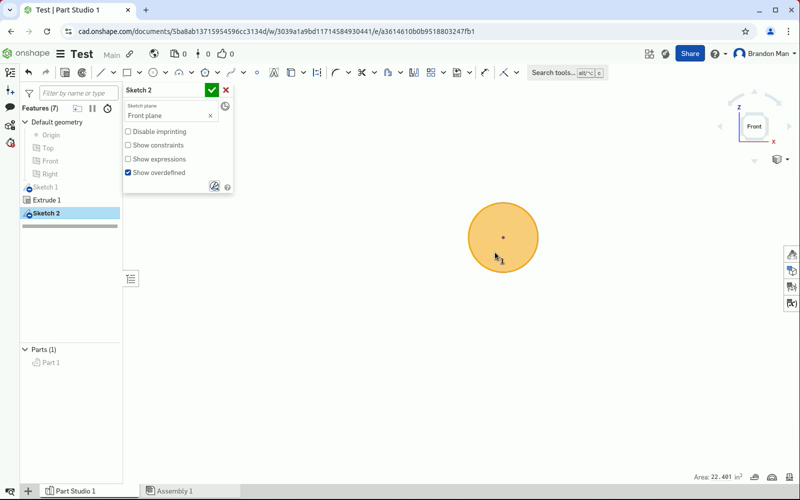
scroll(-6)
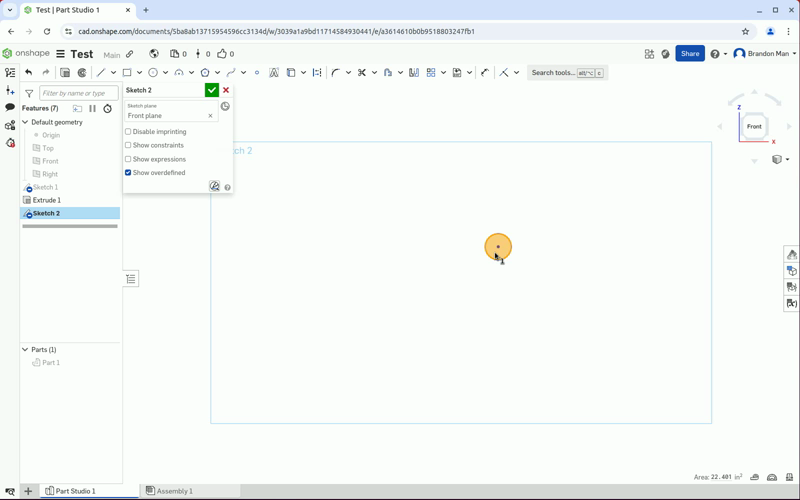
mouse_move(73, 352)
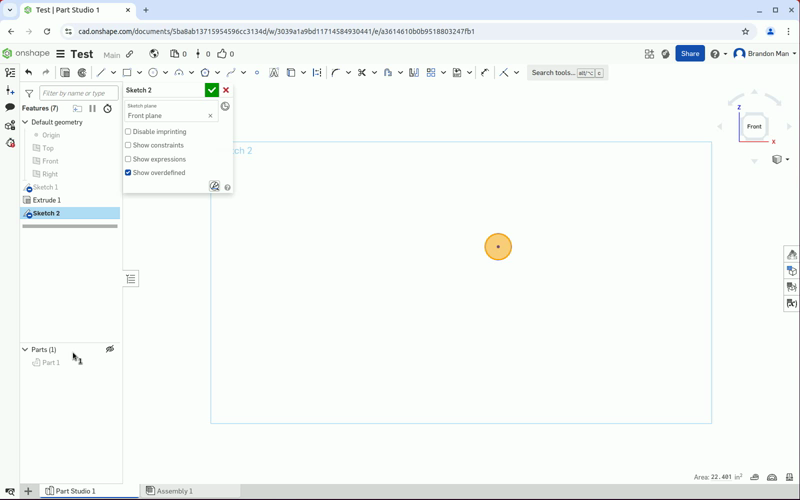
key(shift+y)
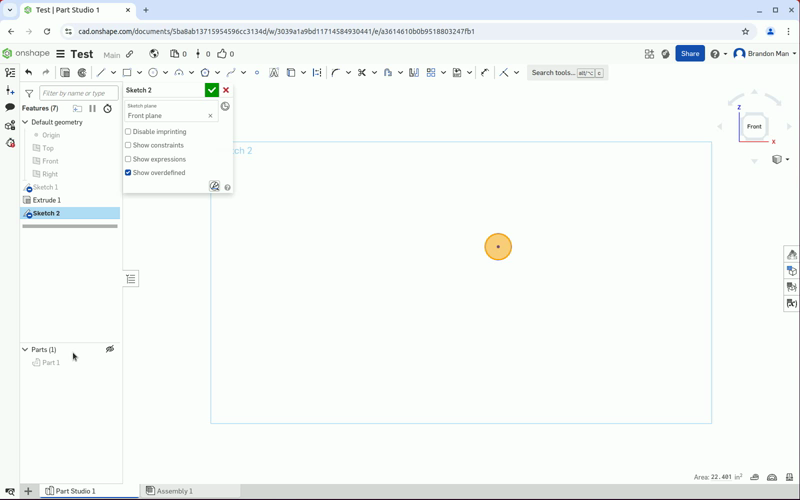
key(shift+e)
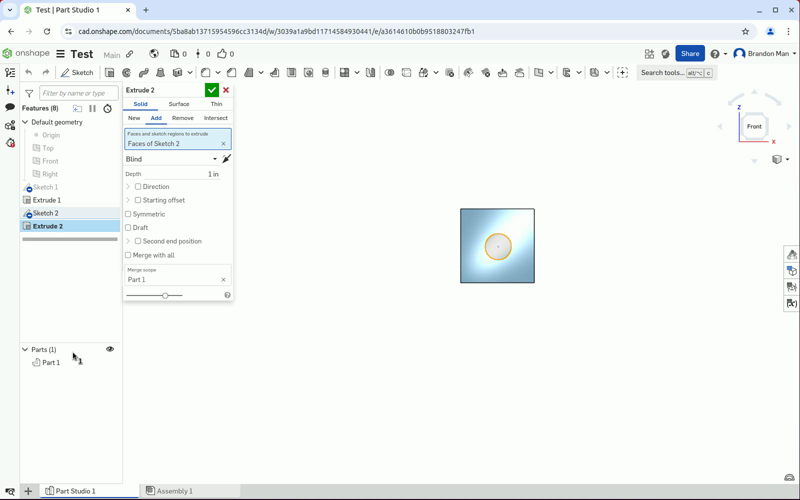
mouse_move(143, 106)
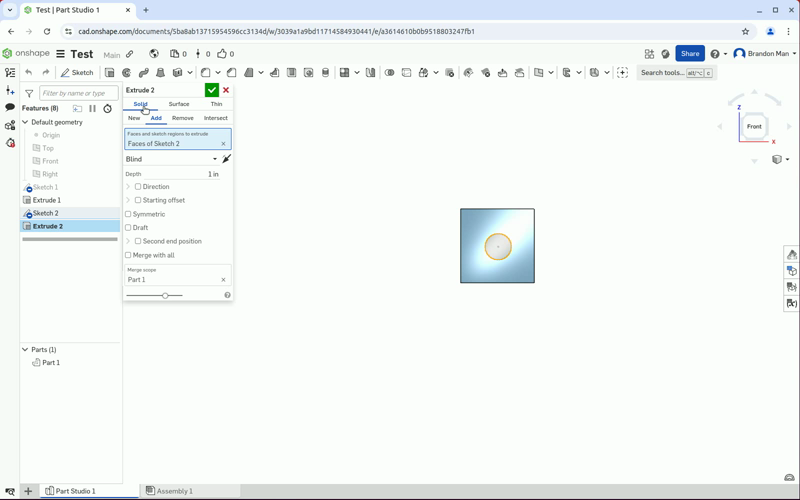
click(143, 106)
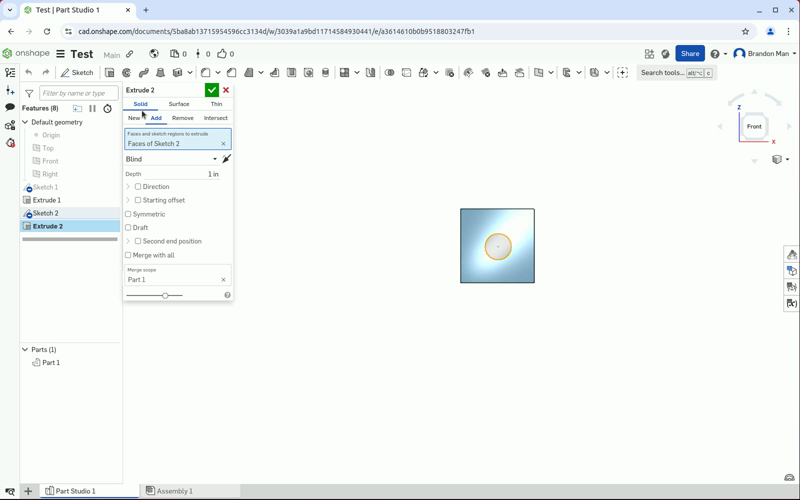
mouse_move(137, 120)
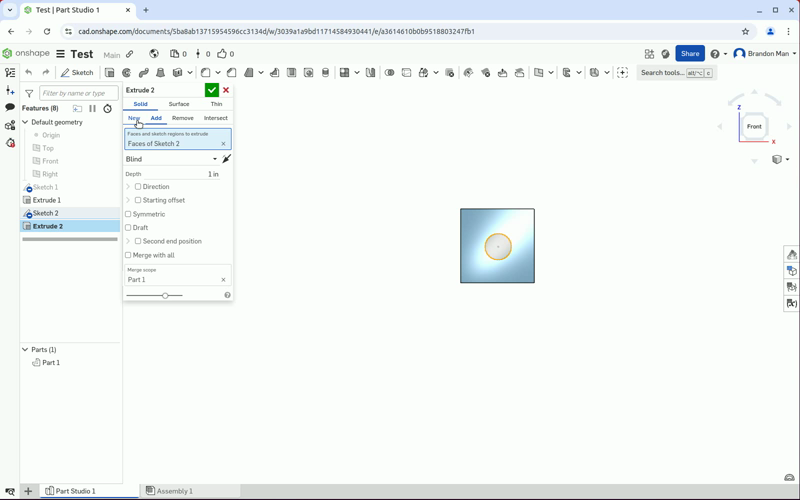
click(137, 120)
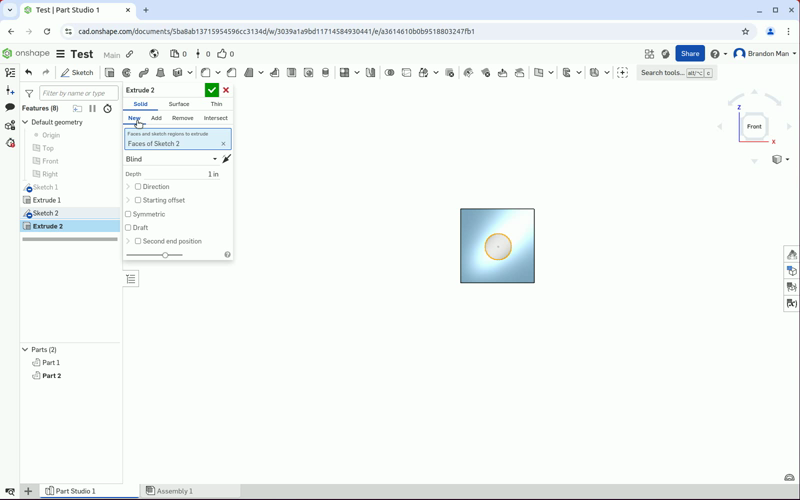
key(tab, 4)
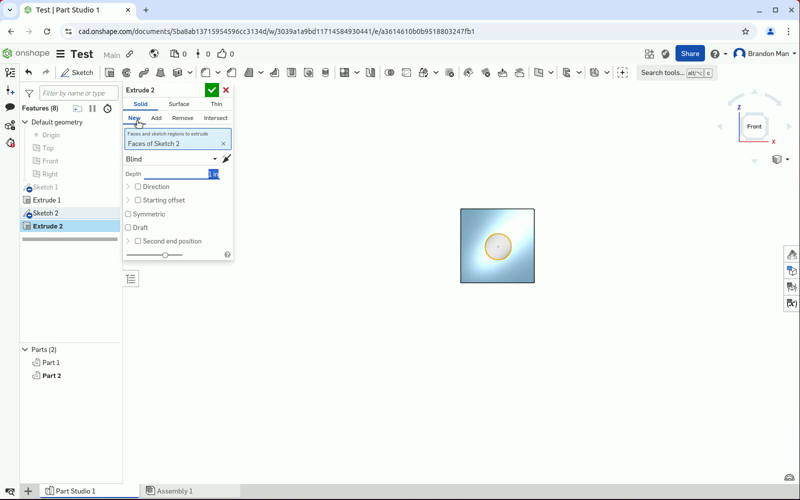
text(15.165)
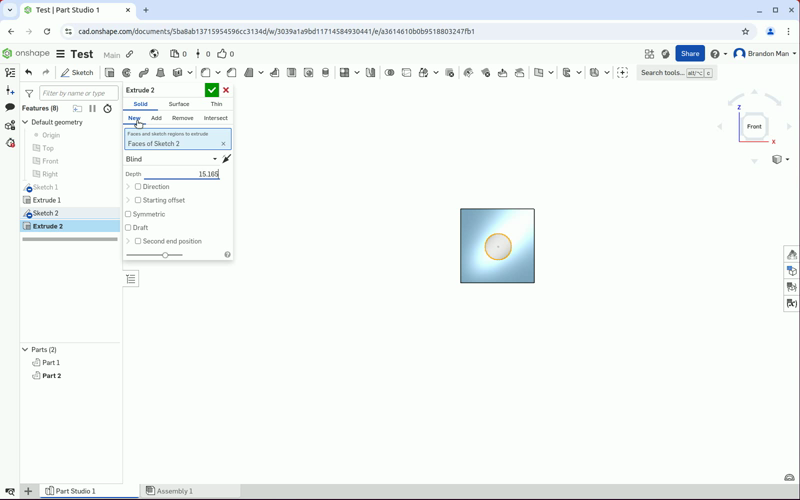
key(enter)
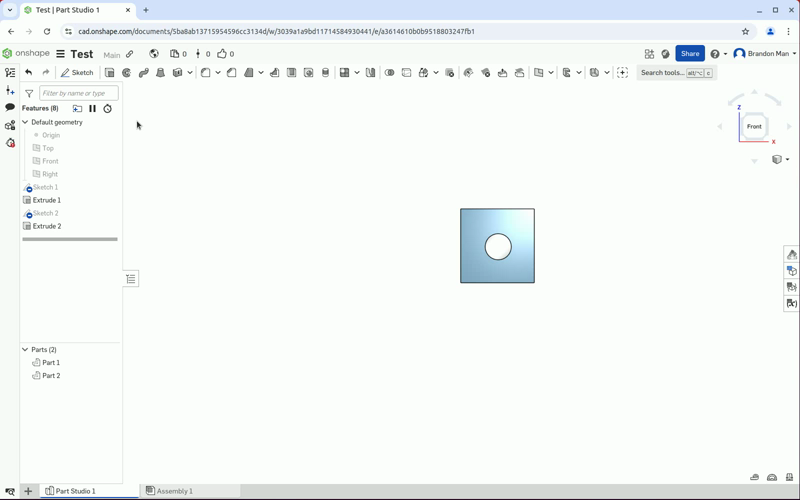
key(shift+h)
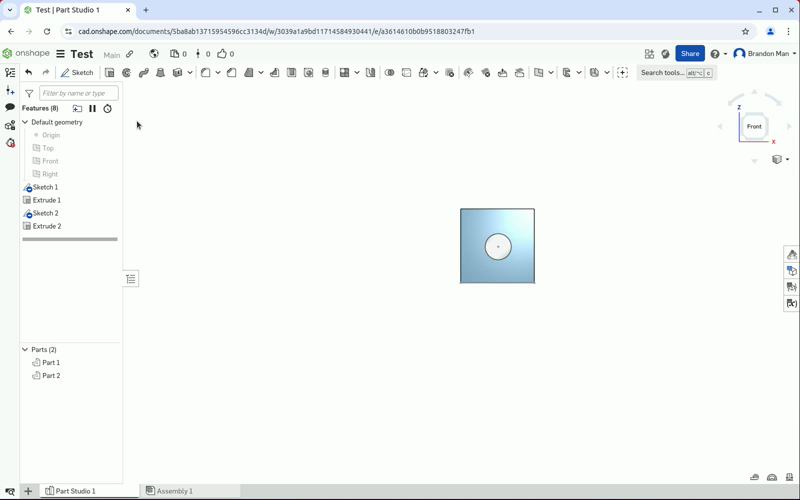
key(shift+h)
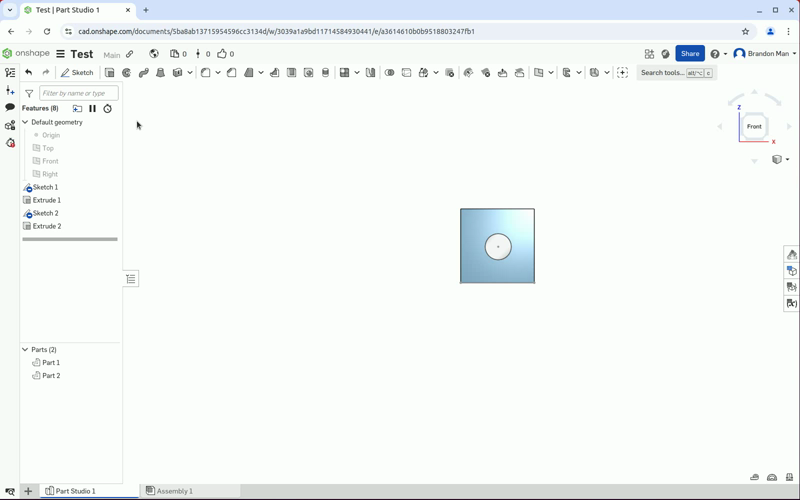
key(shift+7)
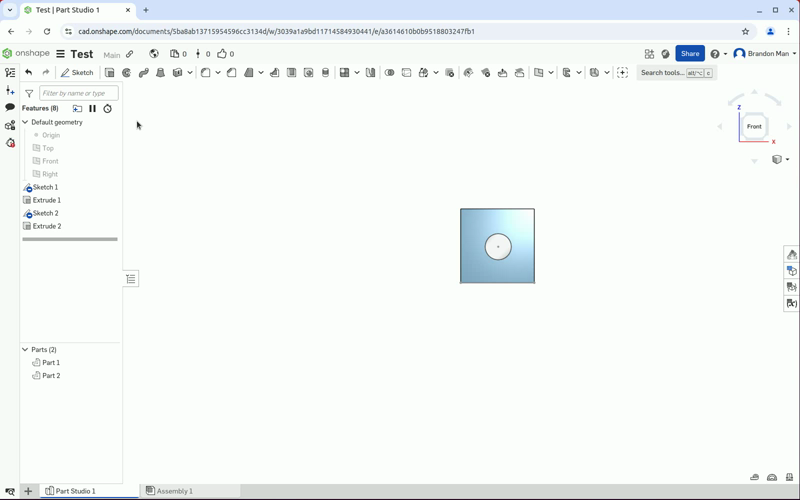
key(left, 2)
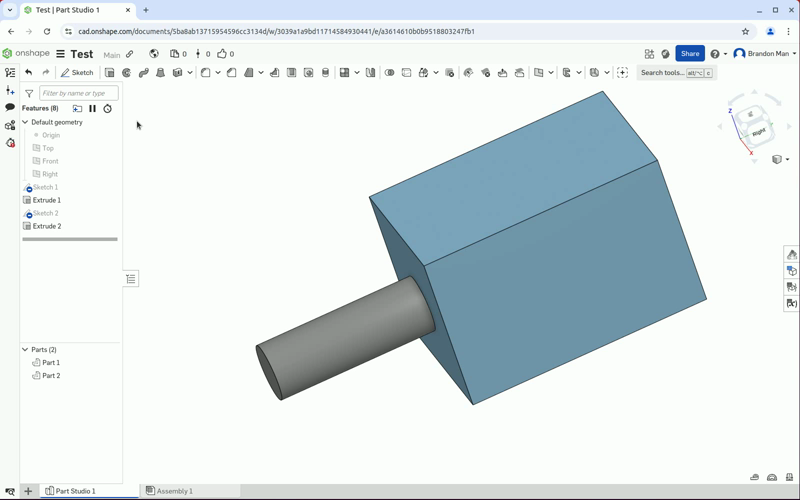
key(down, 2)
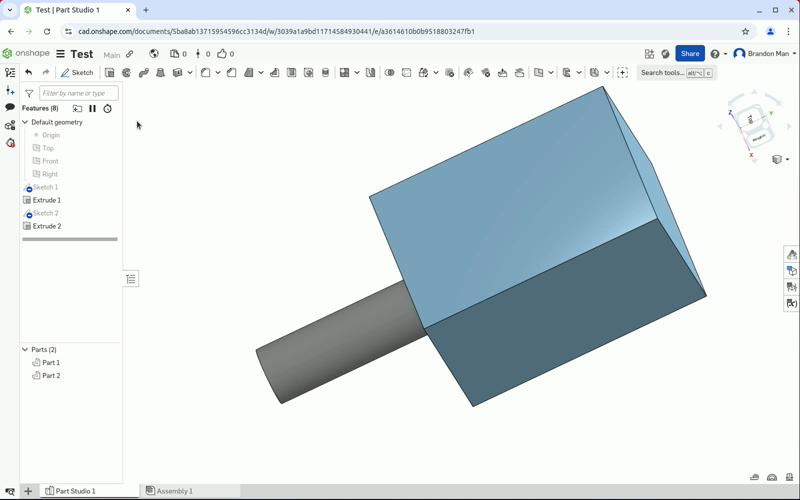
key(up, 2)
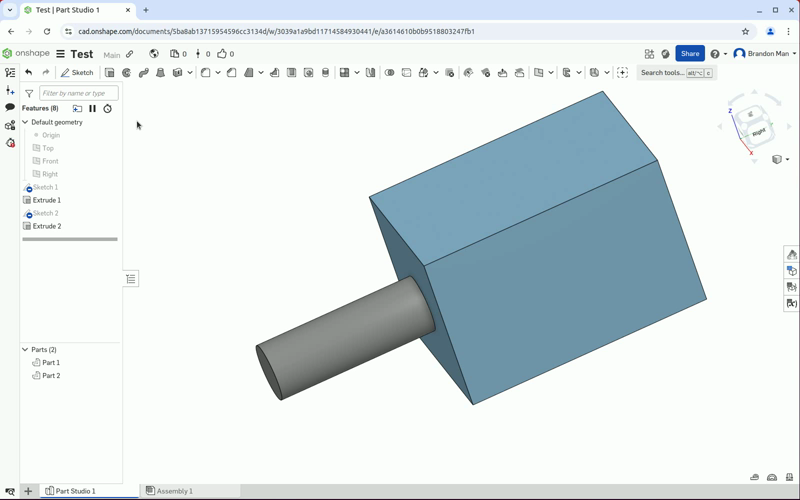
key(right, 2)
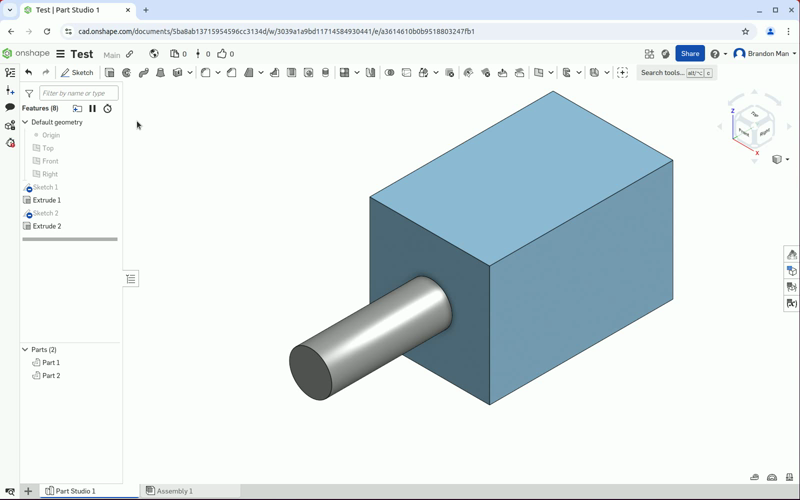
mouse_move(73, 189)
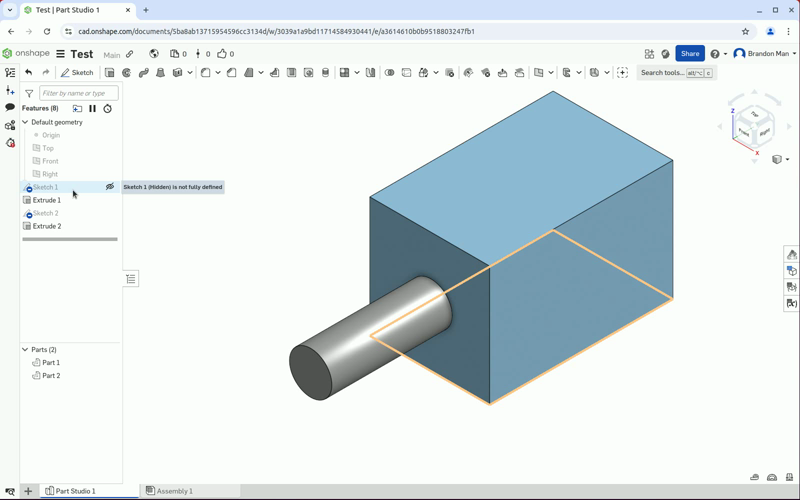
click(73, 189)